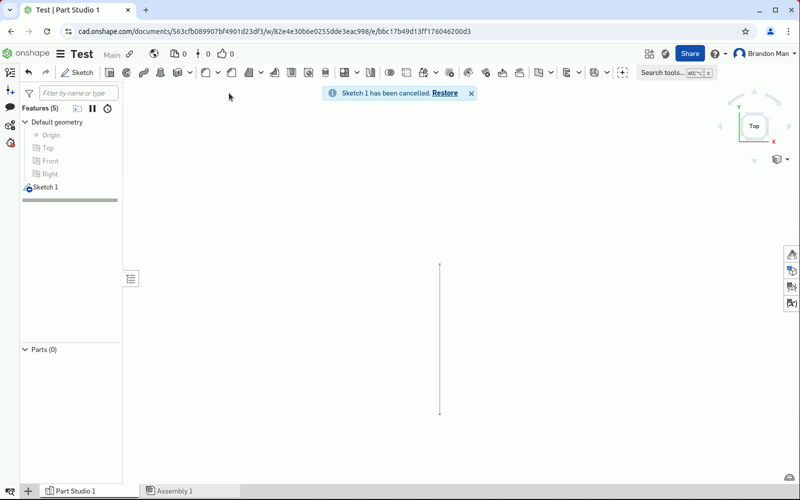
key(shift+h)
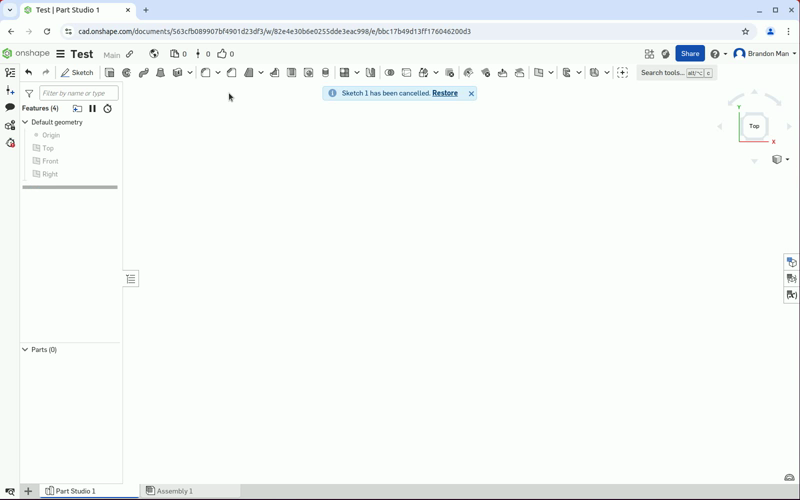
mouse_move(73, 352)
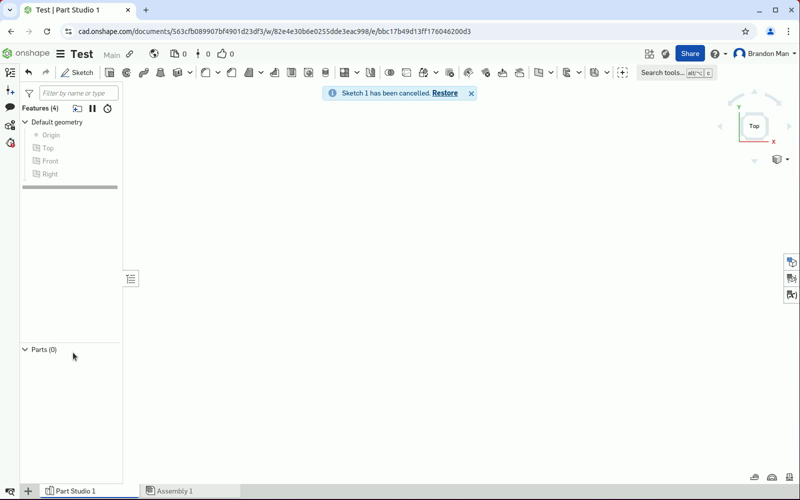
key(y)
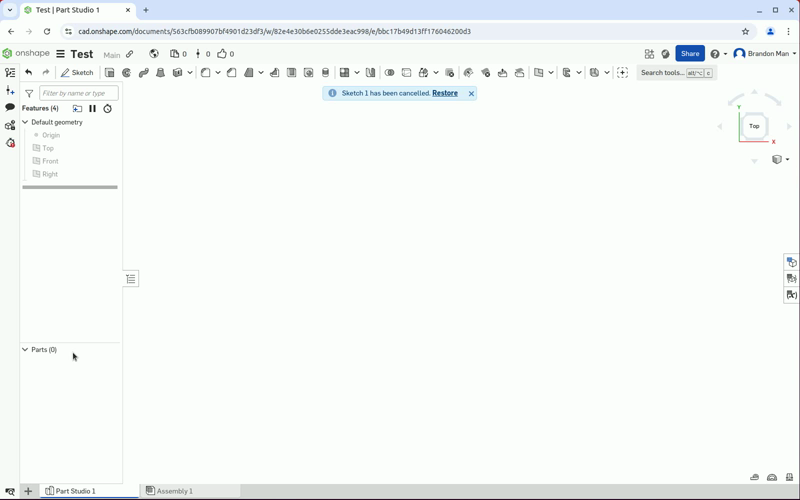
key(shift+p)
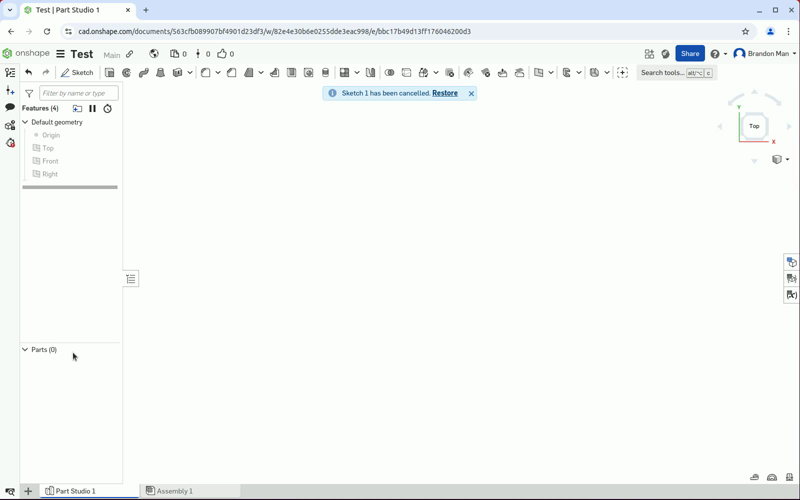
key(space)
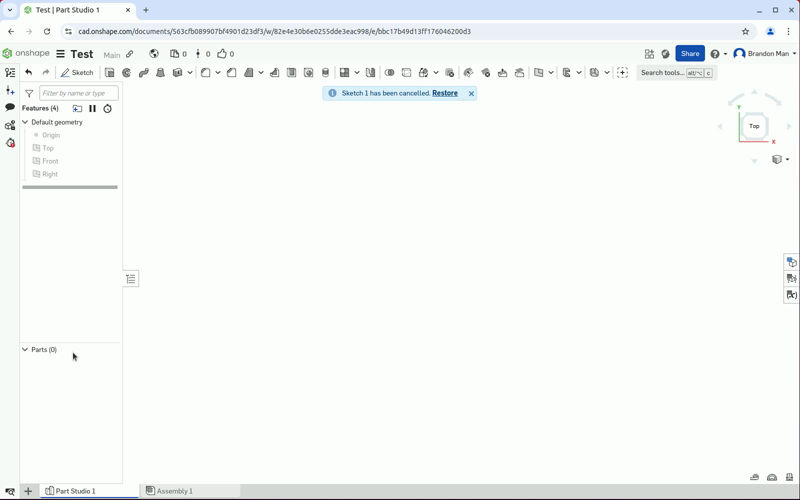
key_down(shift)
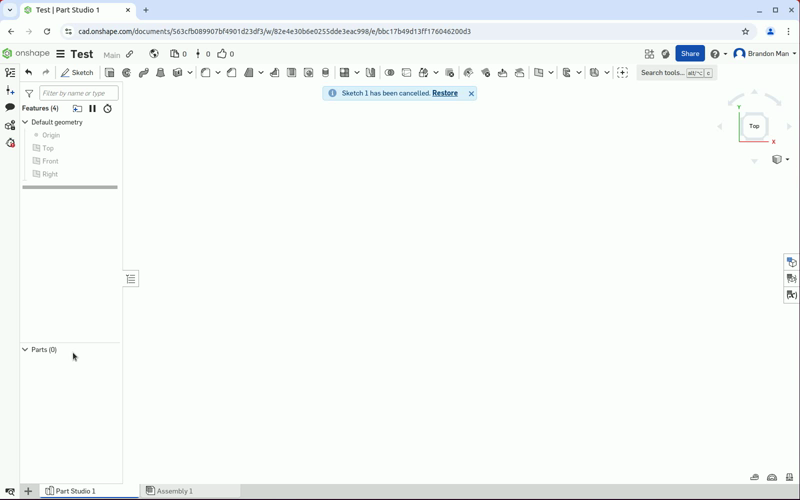
key(up)
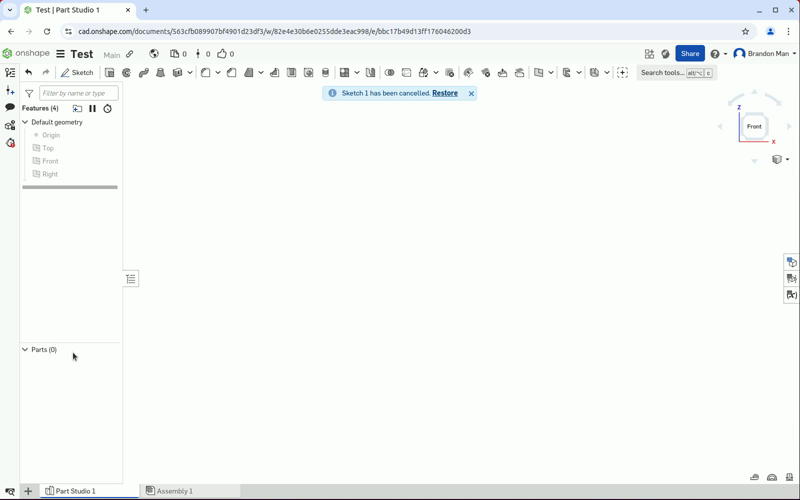
key_up(shift)
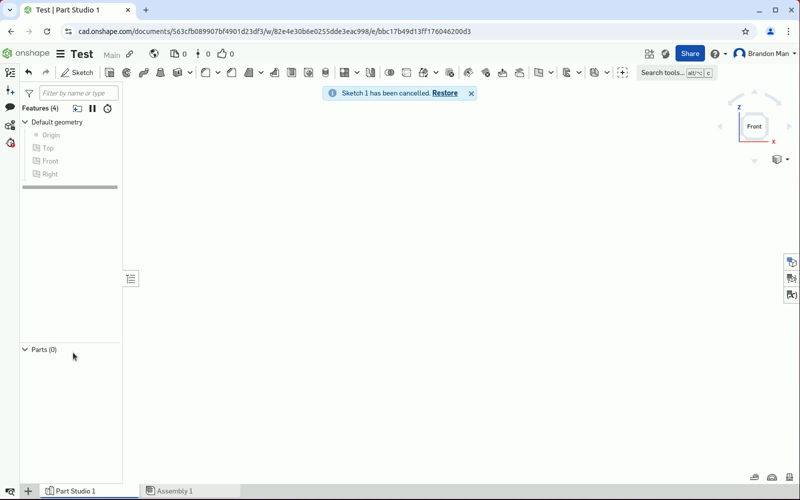
mouse_move(73, 352)
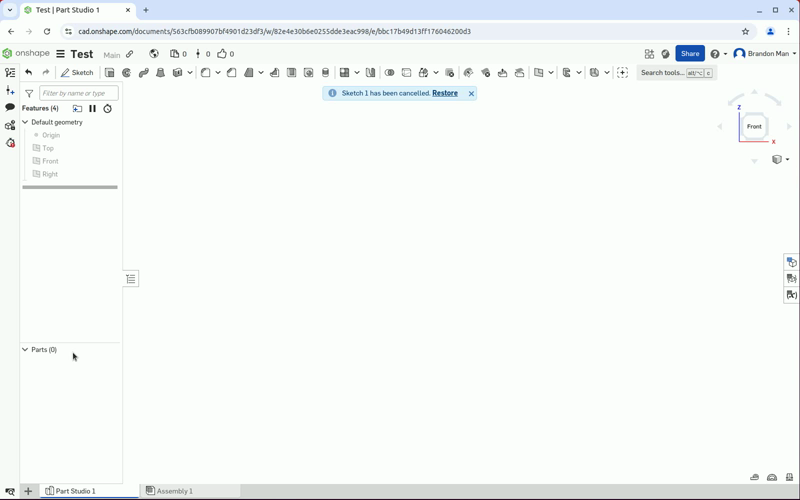
key(shift+y)
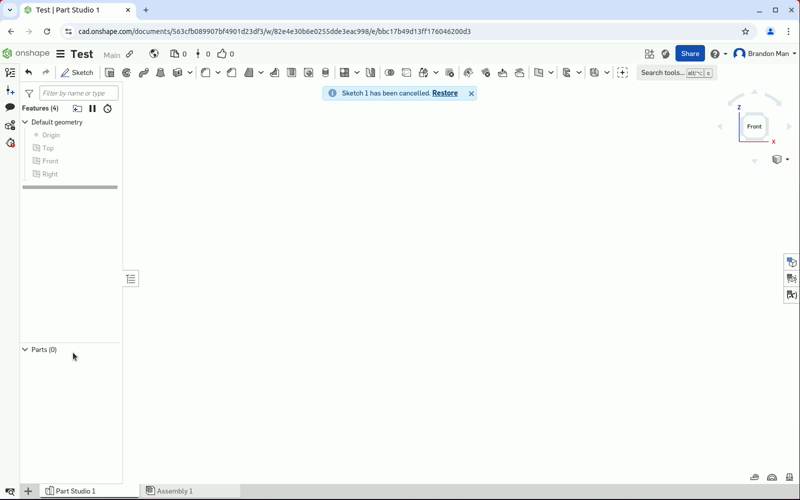
key(shift+s)
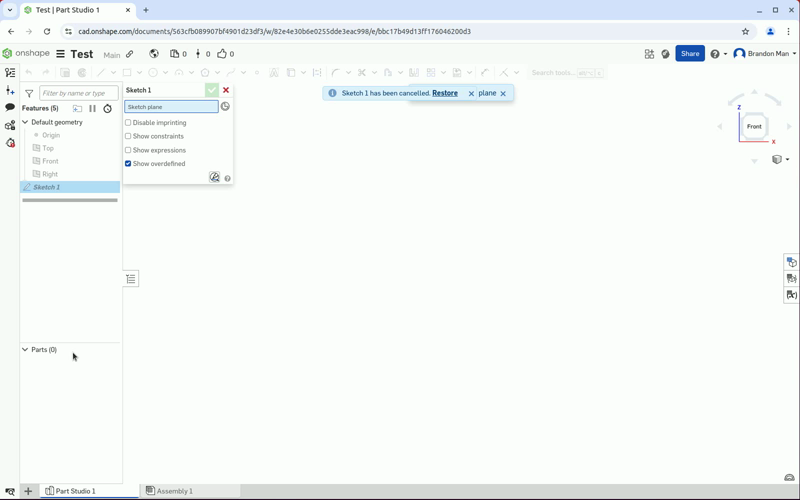
mouse_move(73, 163)
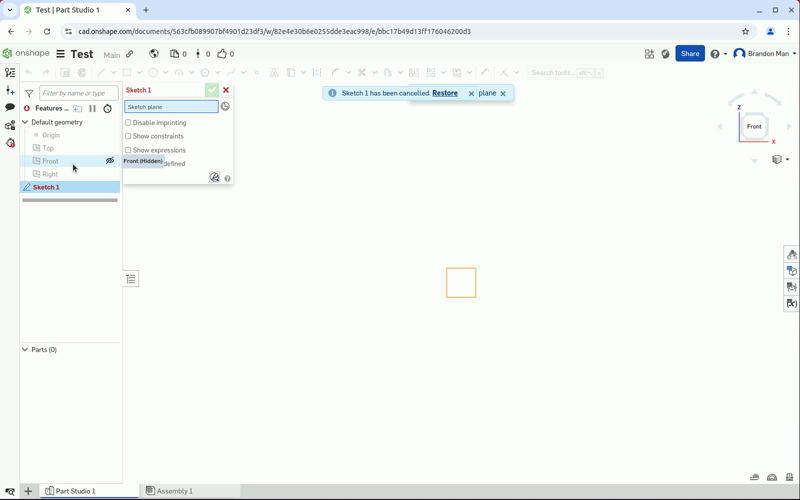
click(73, 163)
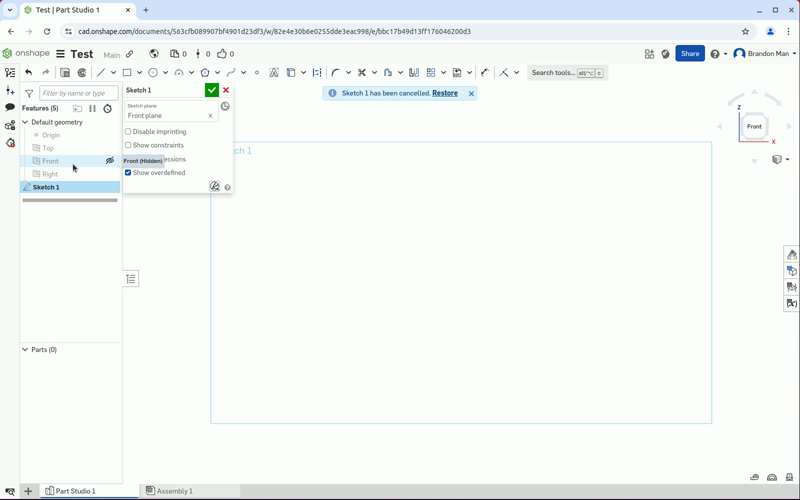
mouse_move(73, 352)
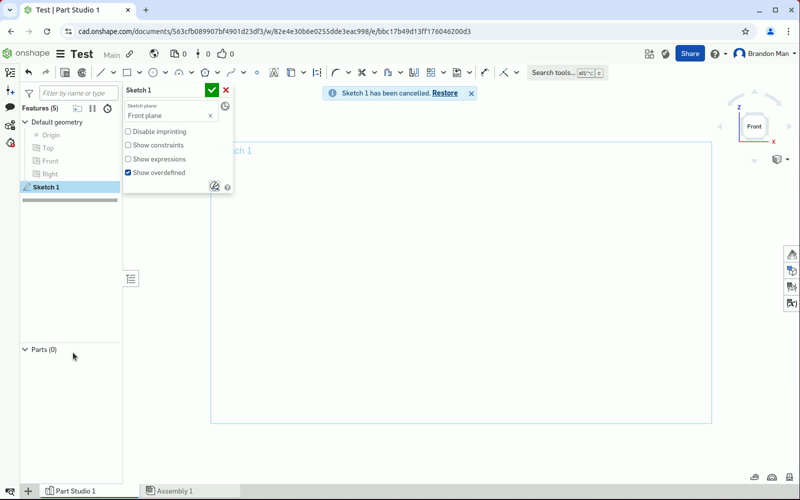
key(y)
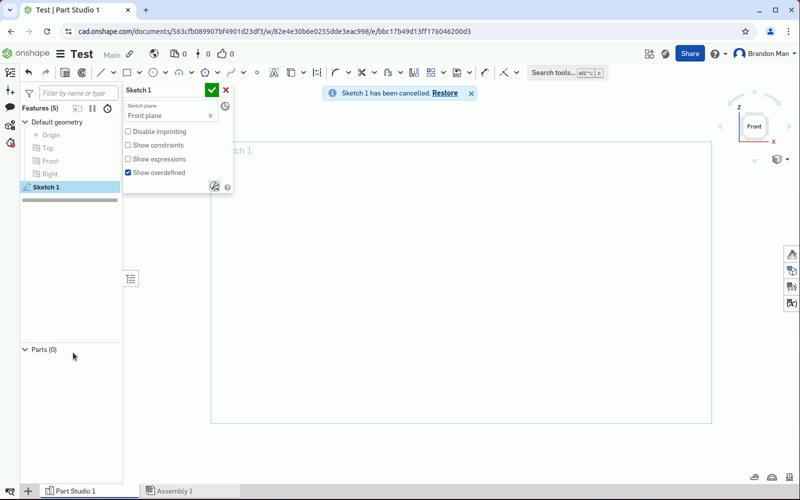
key(c)
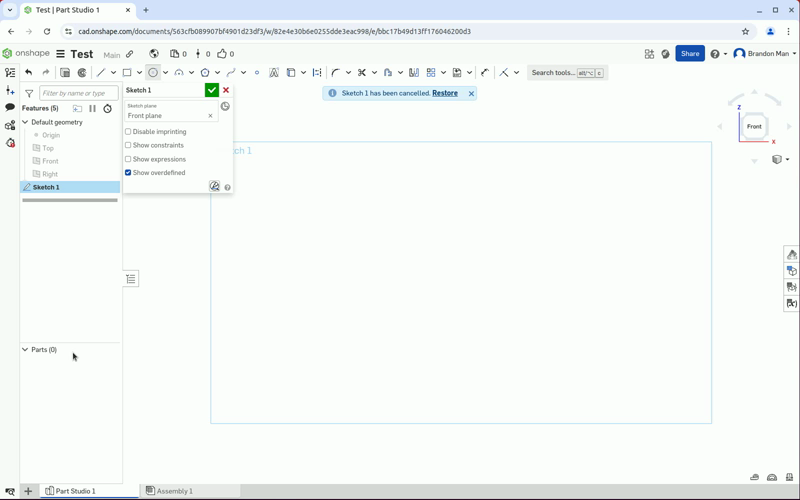
key_down(shift)
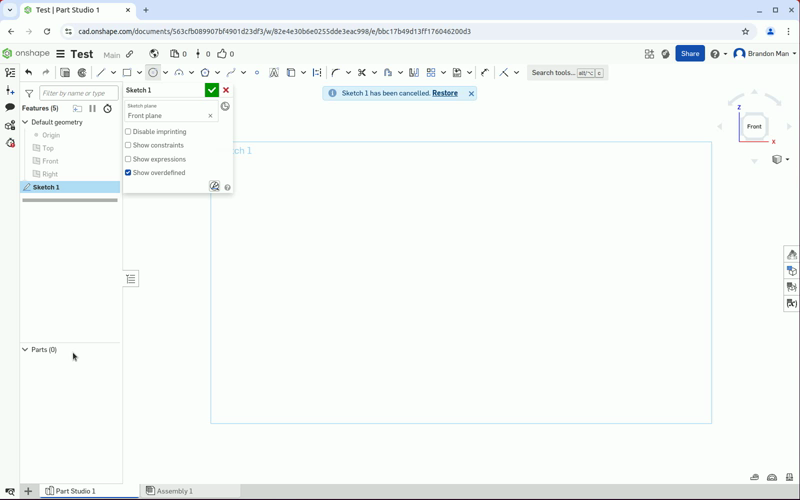
mouse_move(460, 282)
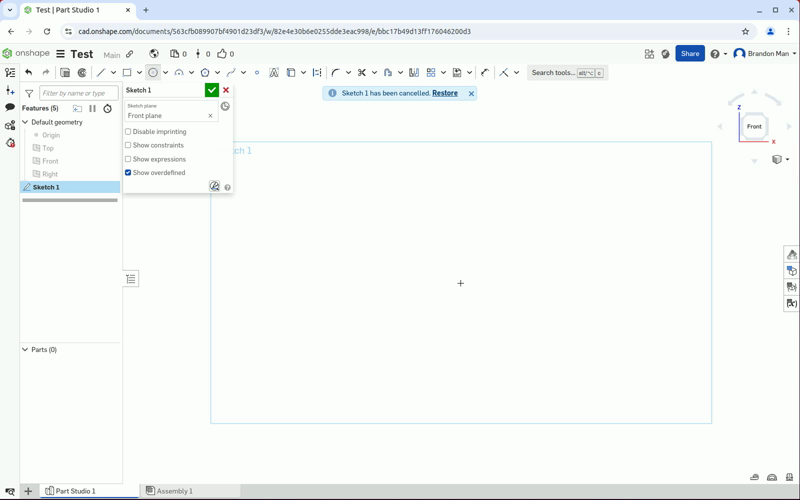
click(460, 282)
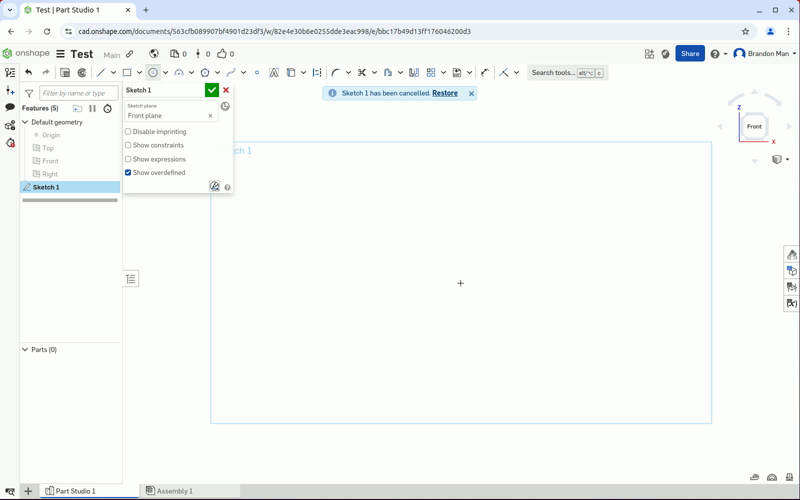
key_up(shift)
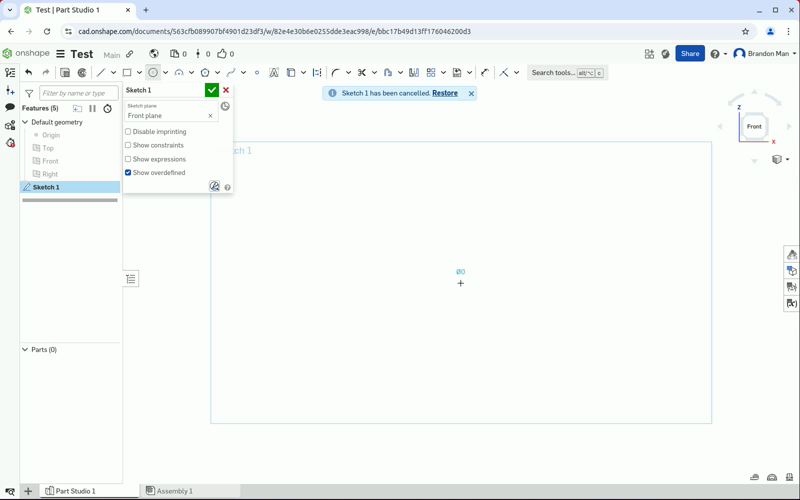
mouse_move(503, 282)
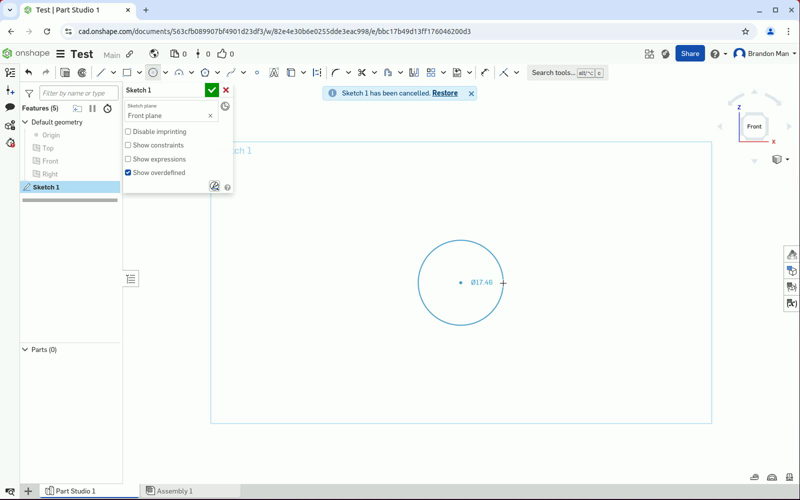
click(503, 282)
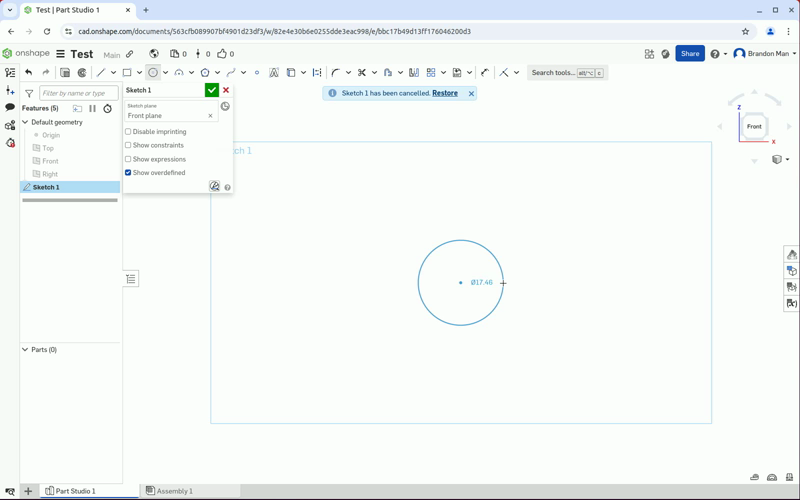
key(esc)
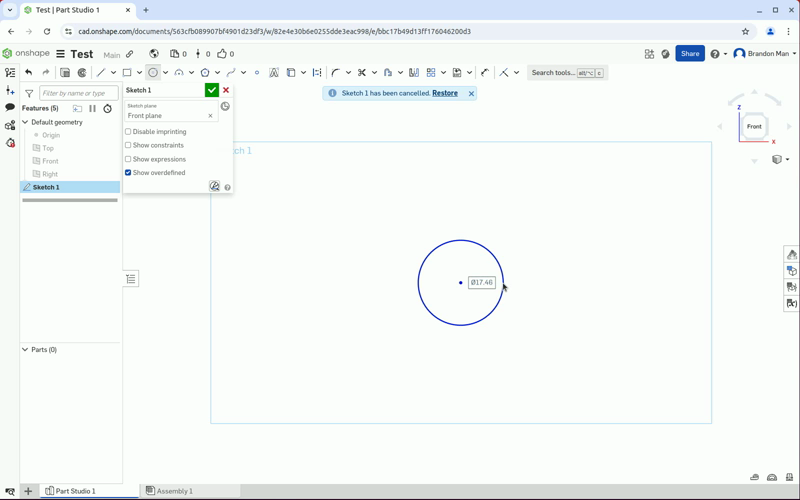
key(c)
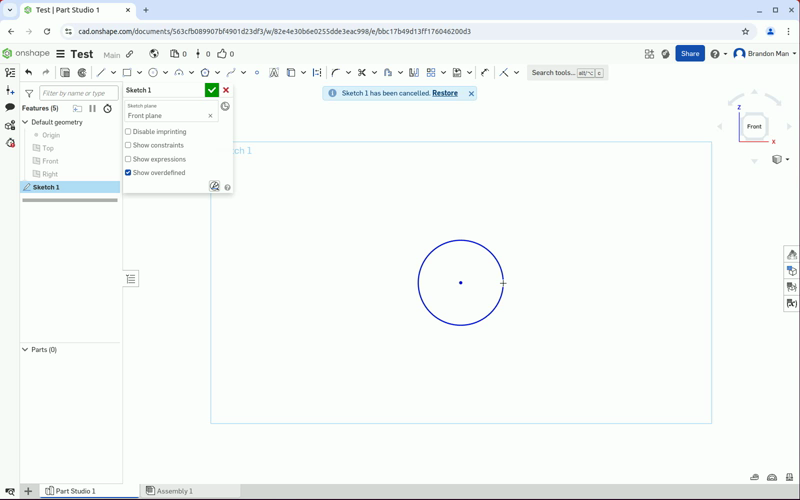
key_down(shift)
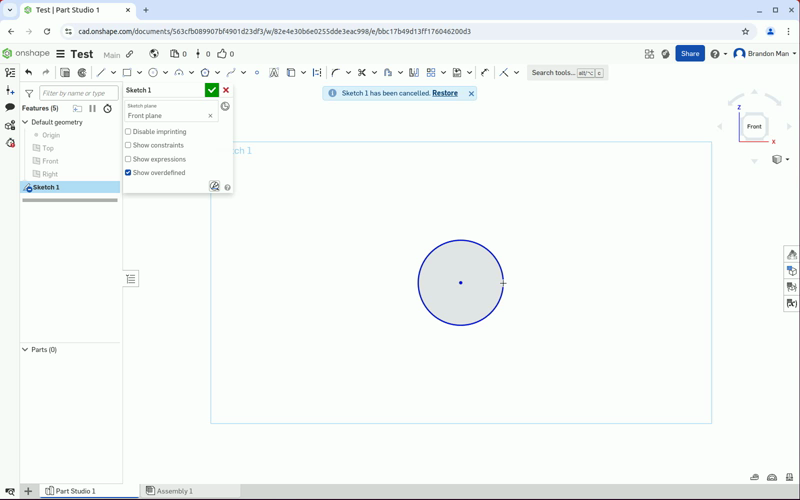
mouse_move(460, 282)
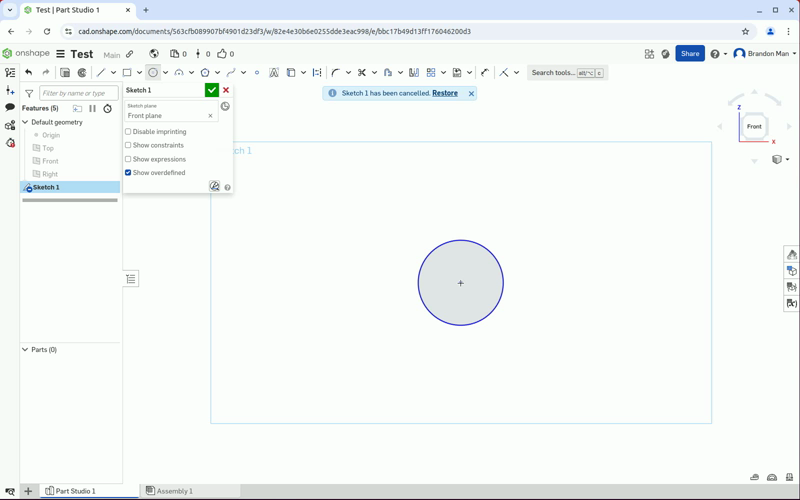
click(460, 282)
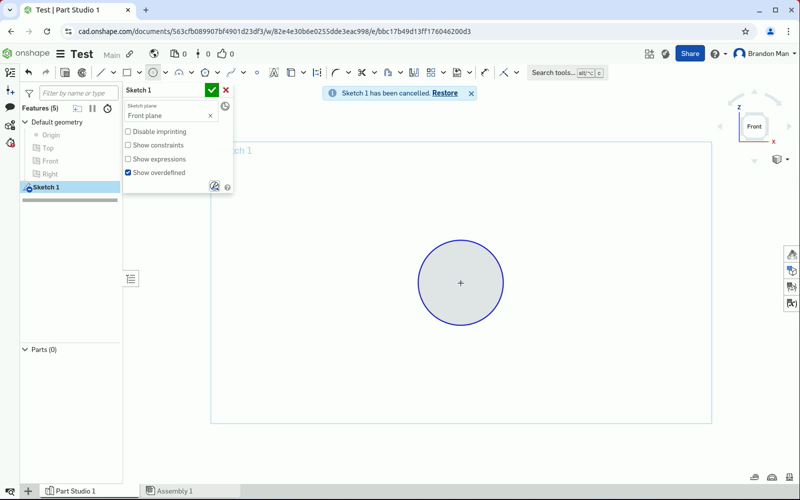
key_up(shift)
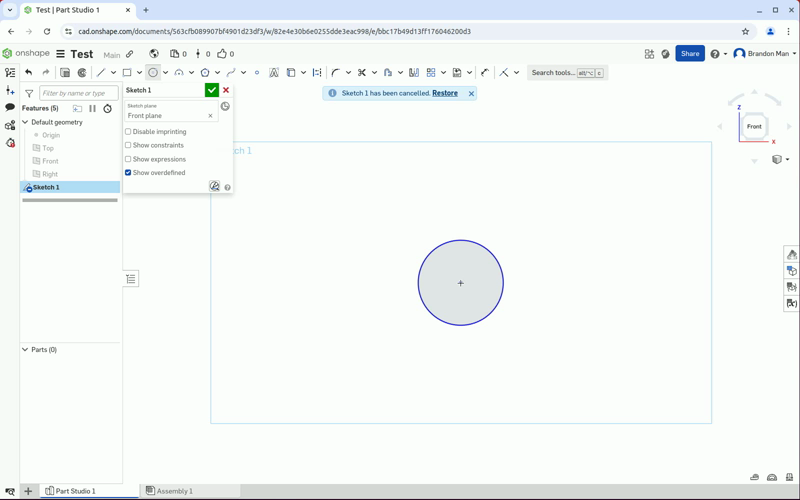
mouse_move(495, 282)
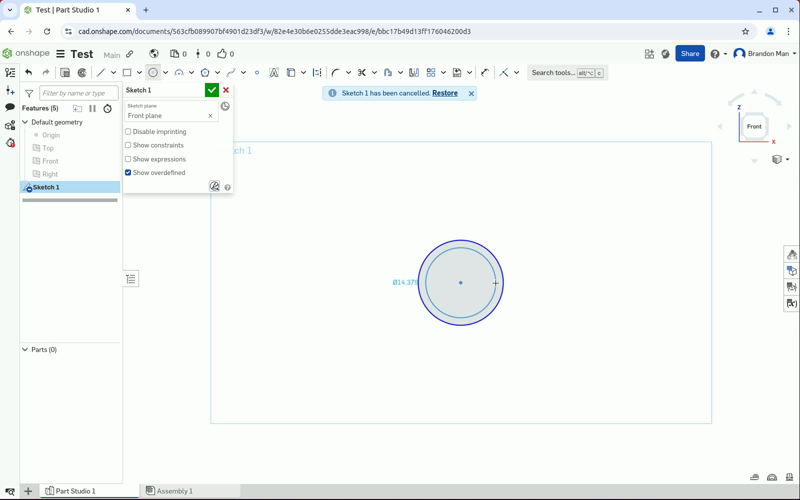
click(495, 282)
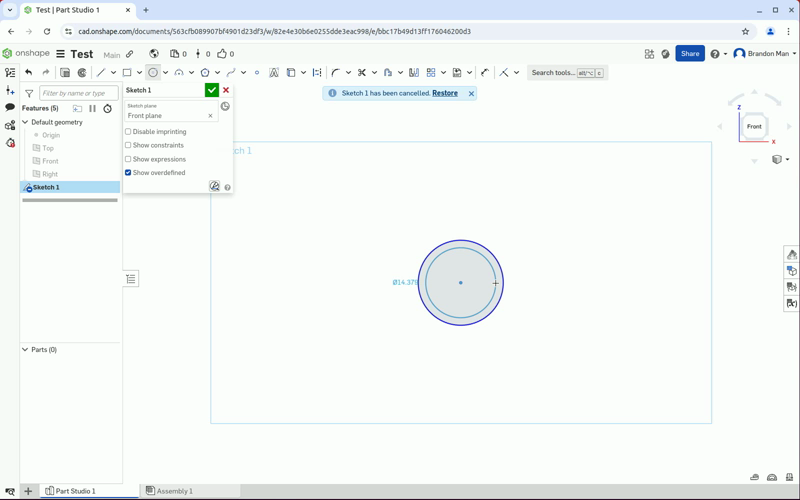
key(esc)
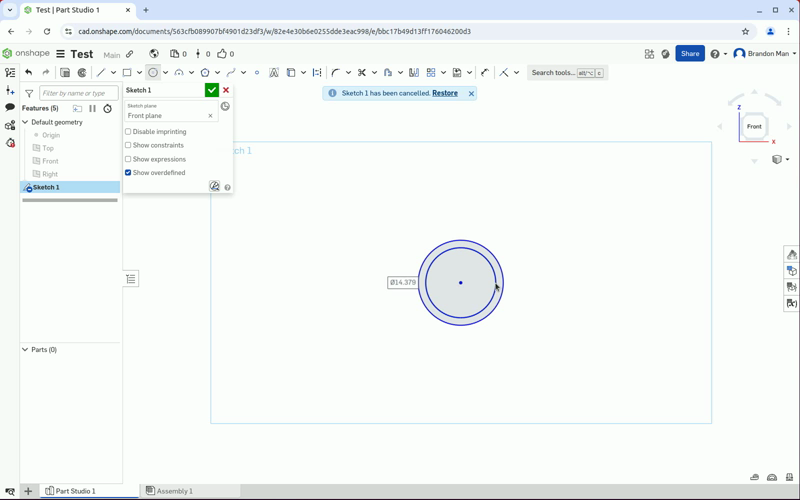
mouse_move(491, 260)
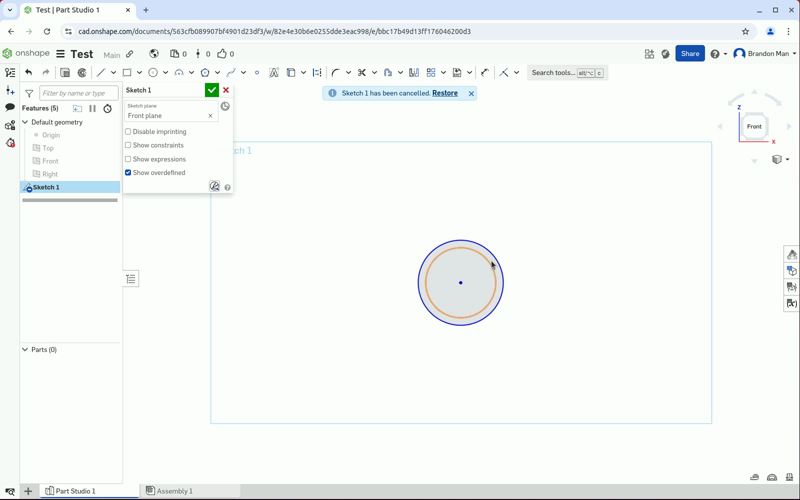
scroll(6)
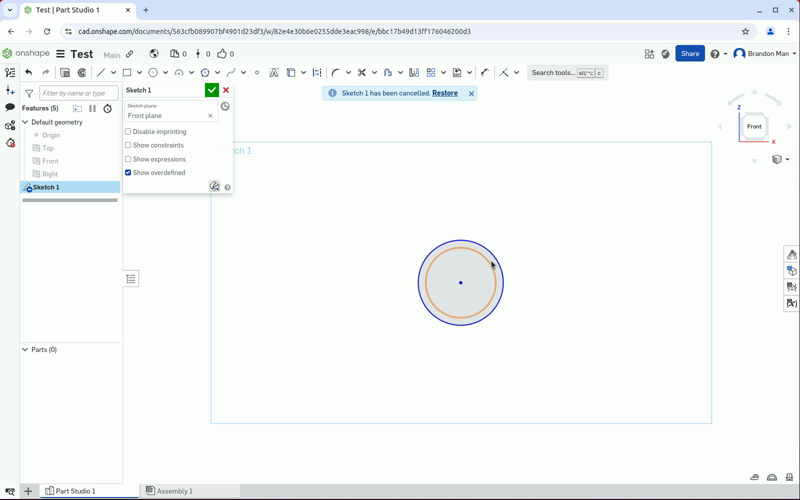
scroll(6)
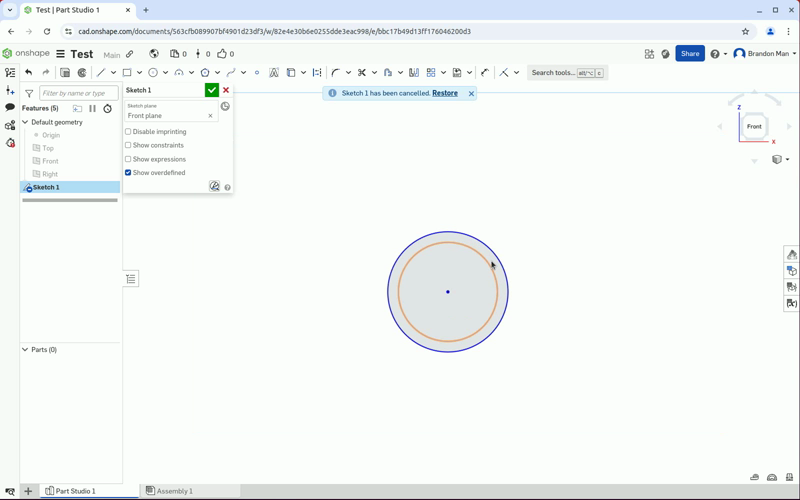
scroll(6)
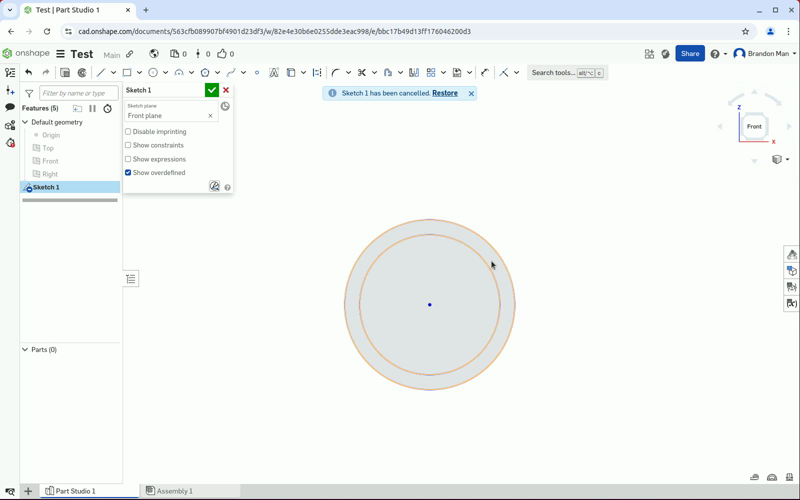
scroll(6)
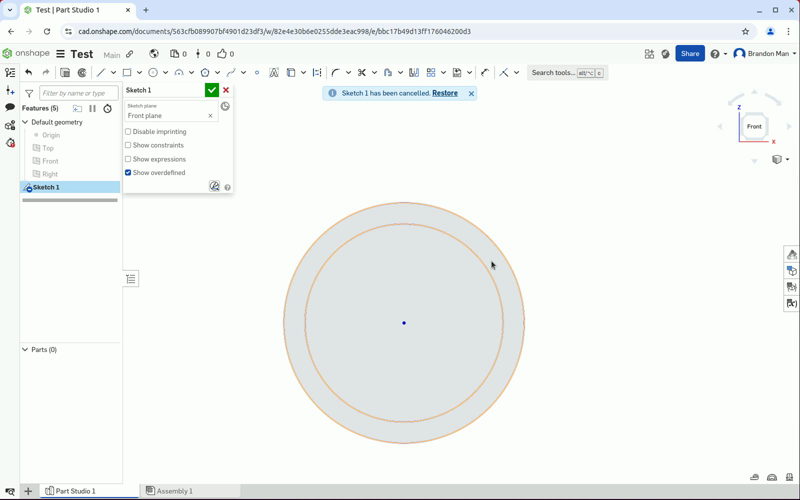
scroll(6)
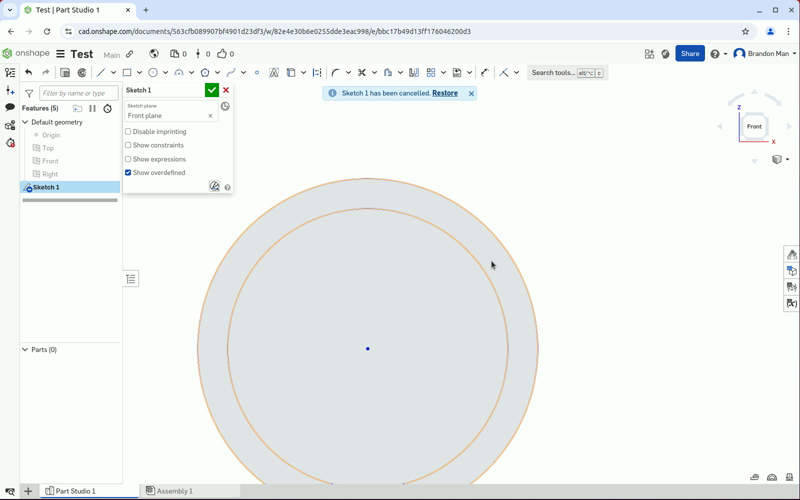
scroll(6)
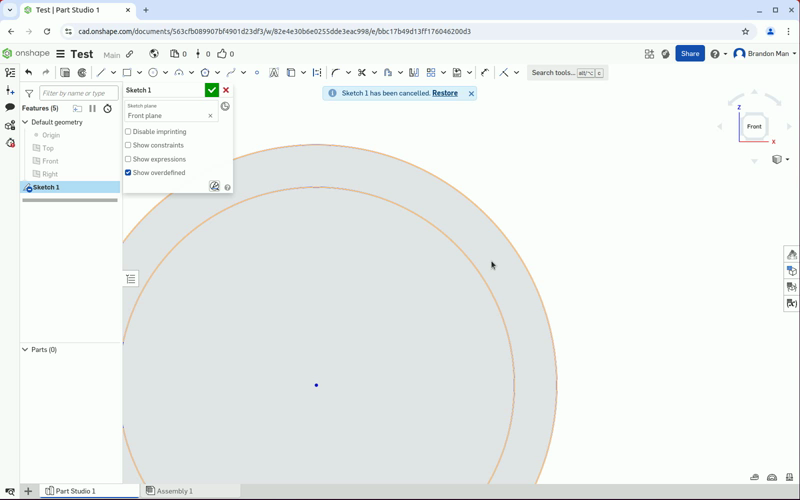
scroll(6)
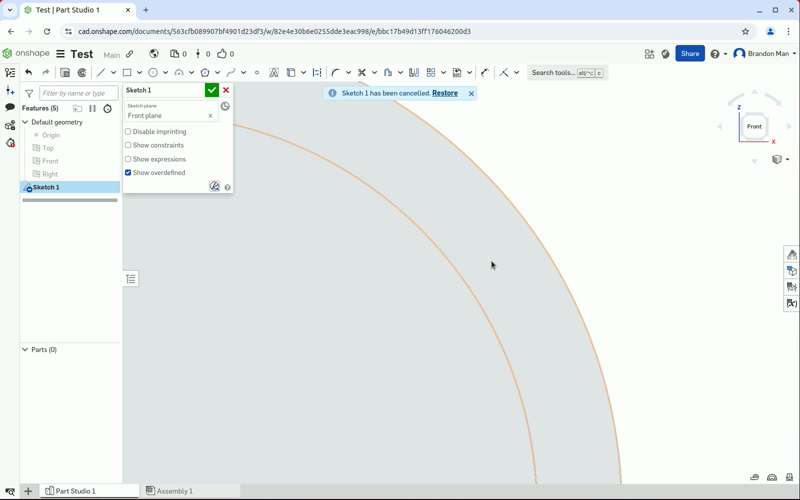
click(491, 260)
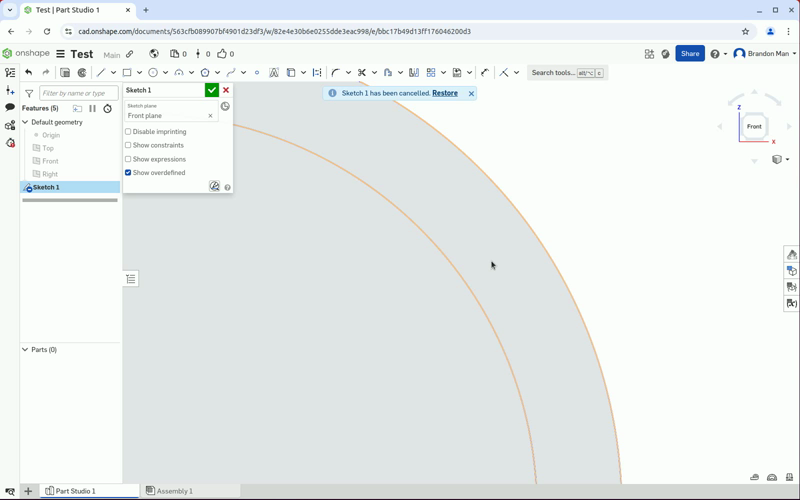
scroll(-6)
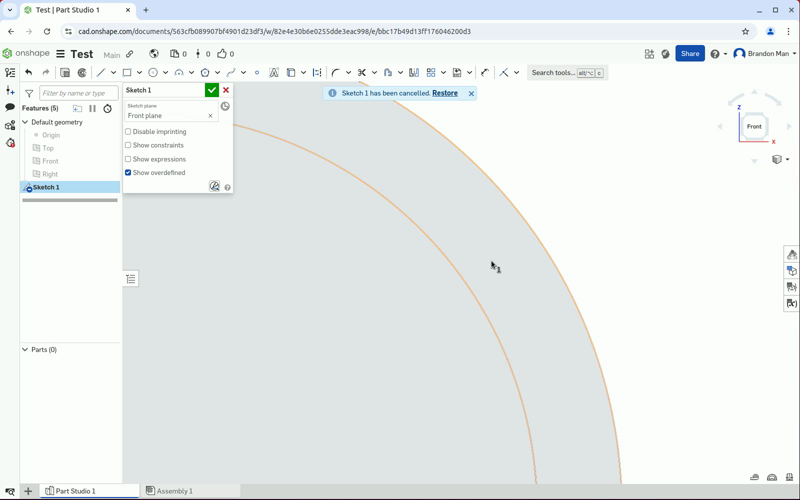
scroll(-6)
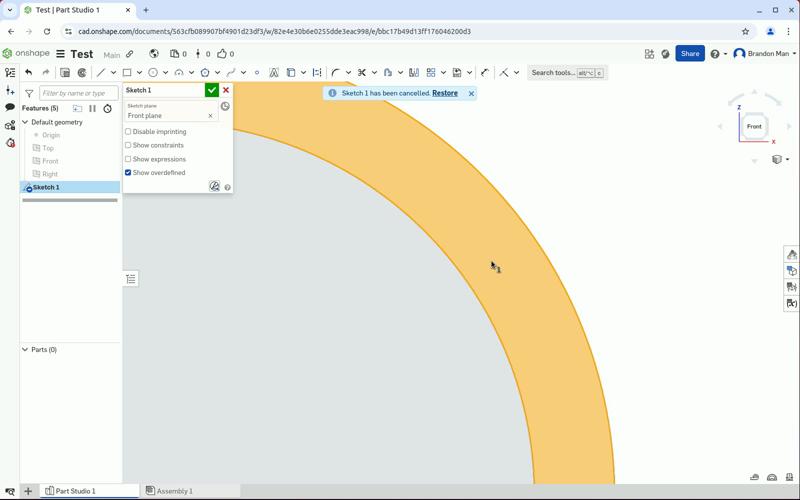
scroll(-6)
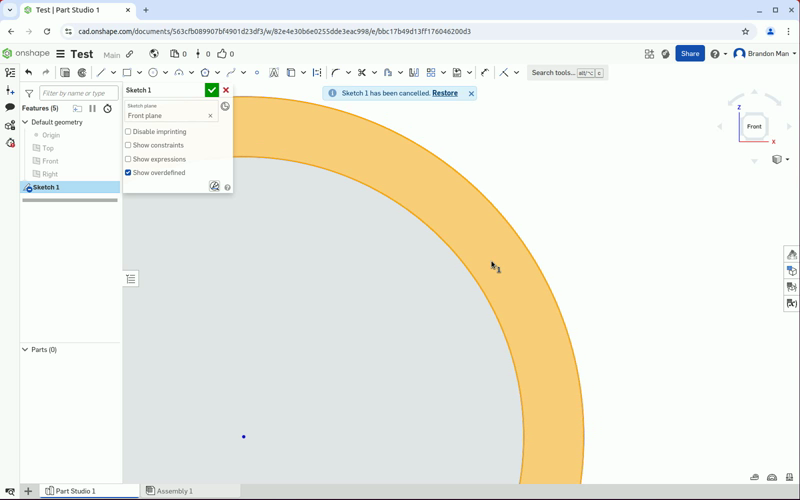
scroll(-6)
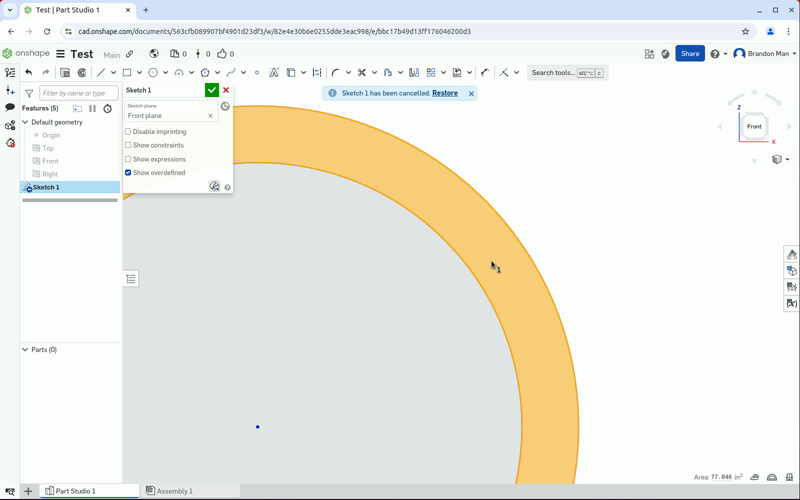
scroll(-6)
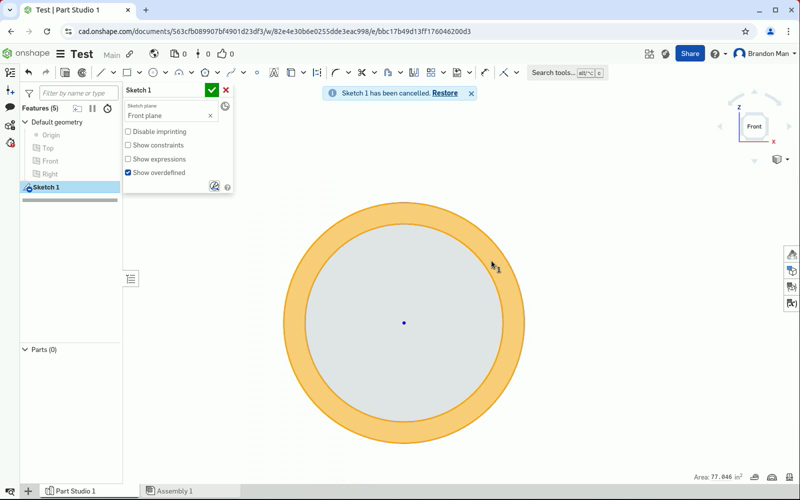
scroll(-6)
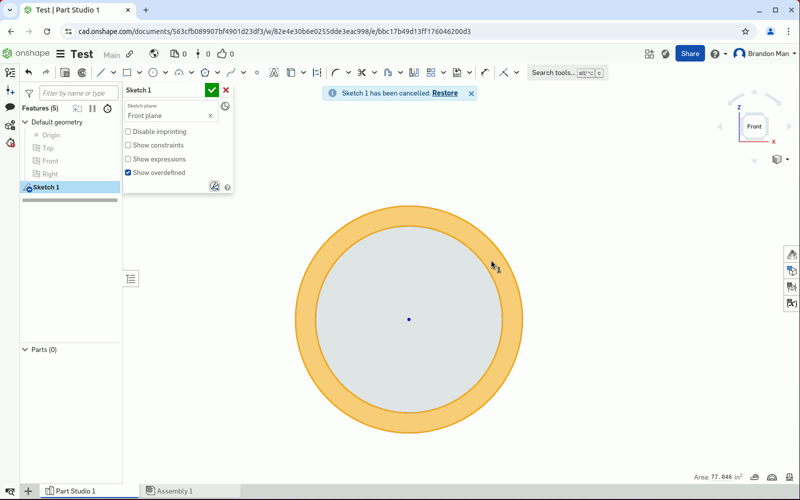
scroll(-6)
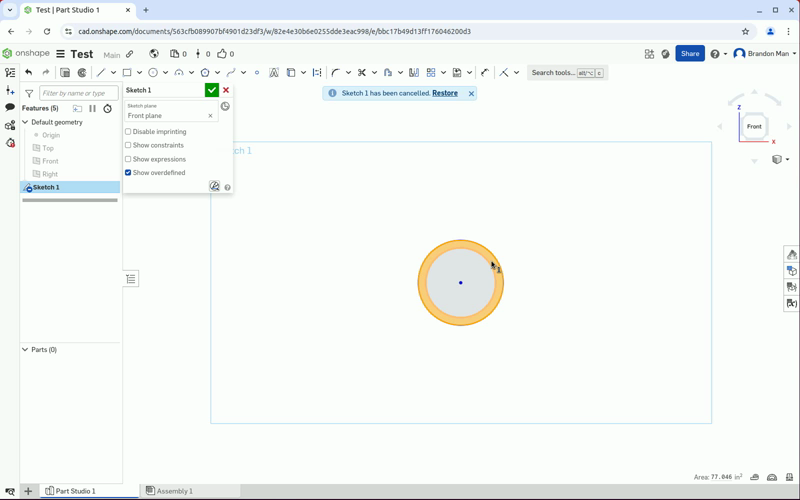
mouse_move(73, 352)
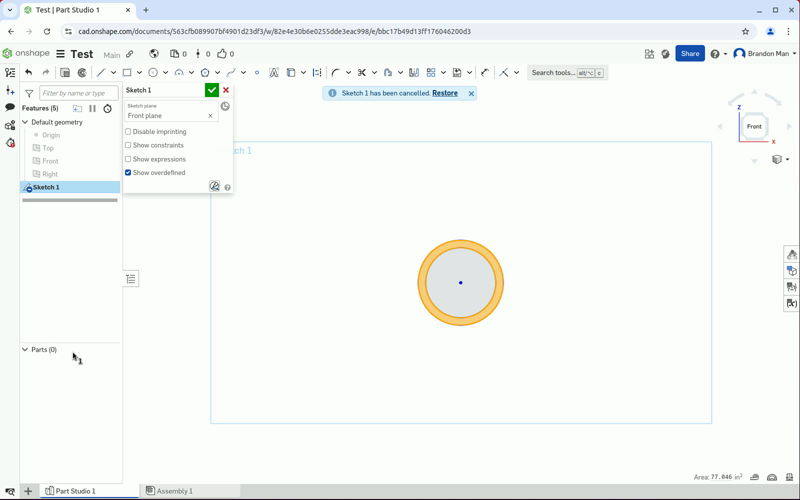
key(shift+y)
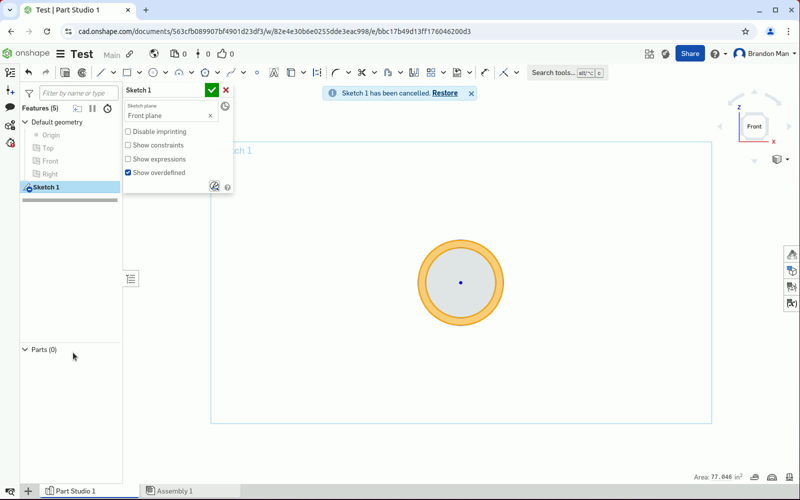
key(shift+e)
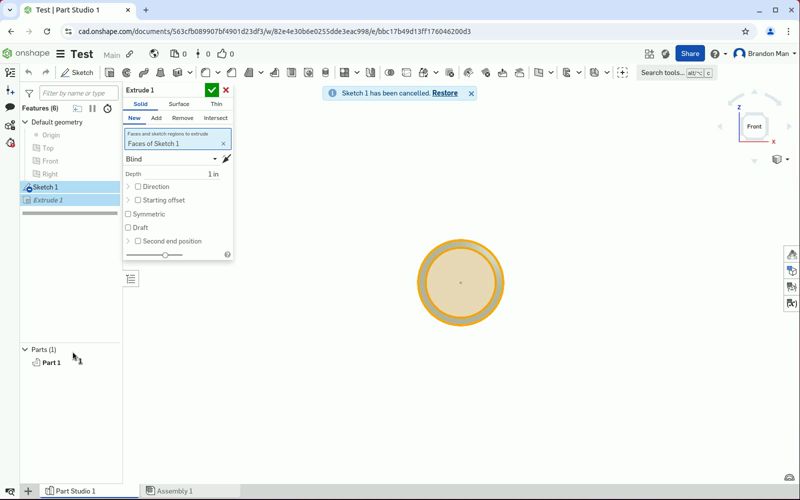
mouse_move(143, 106)
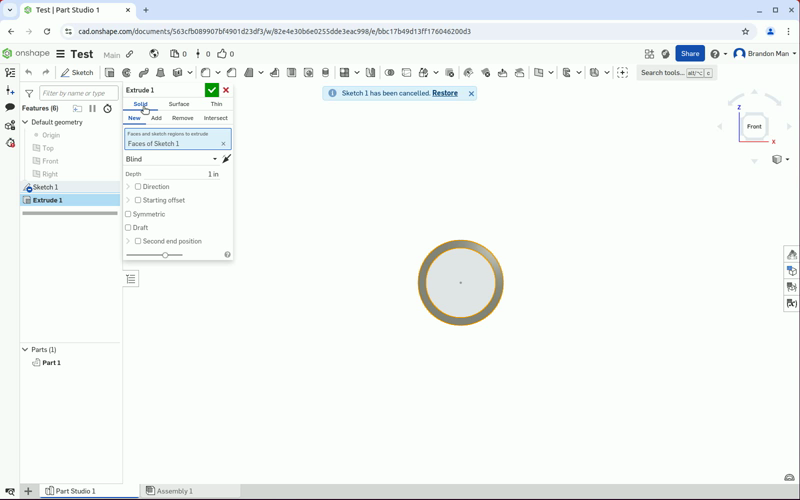
click(143, 106)
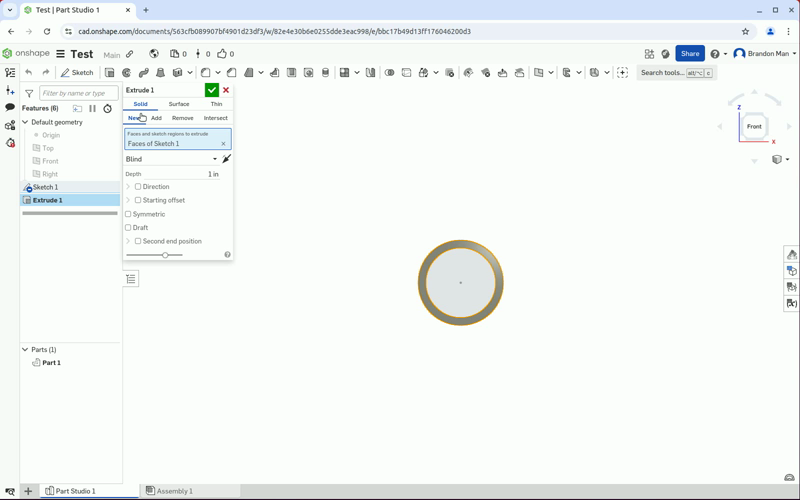
mouse_move(137, 120)
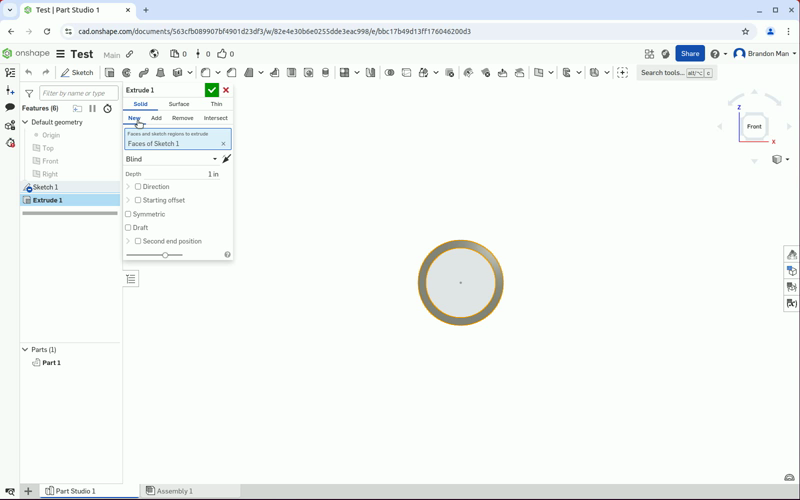
click(137, 120)
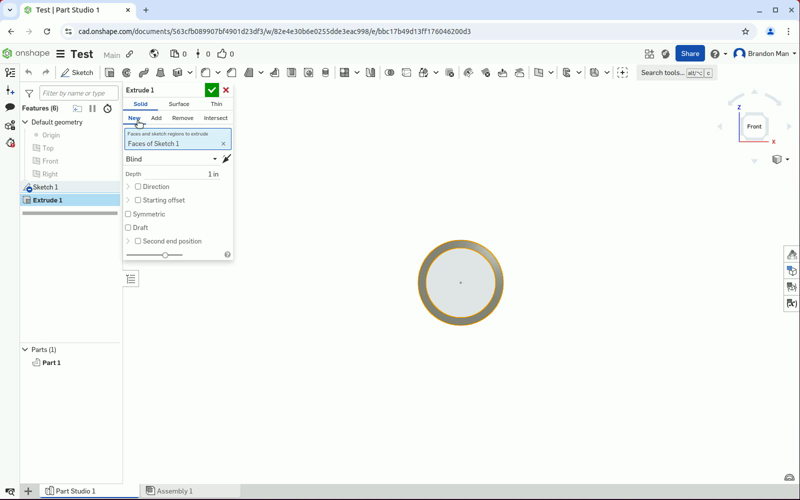
key(tab, 4)
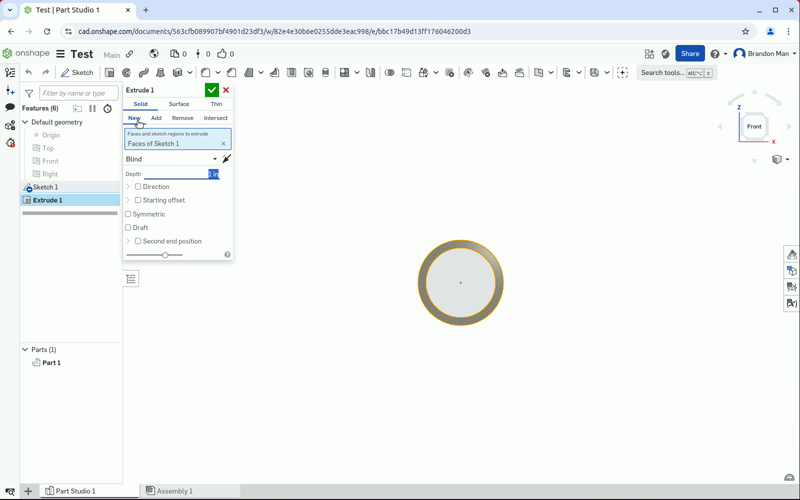
text(18.535)
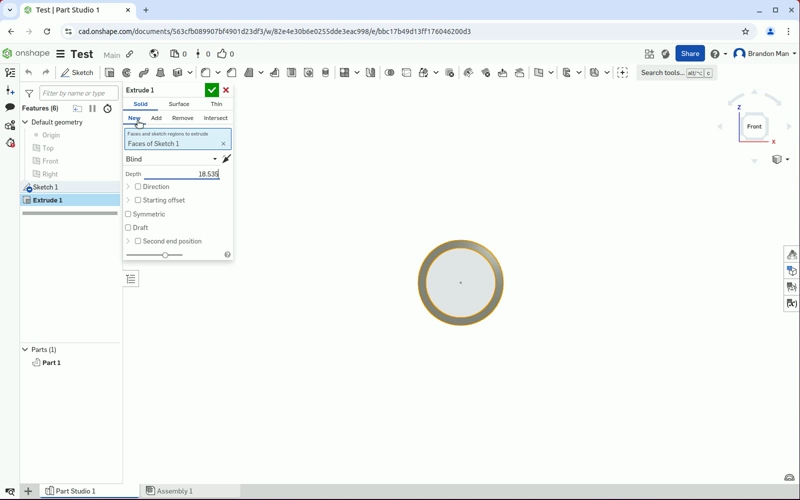
key(enter)
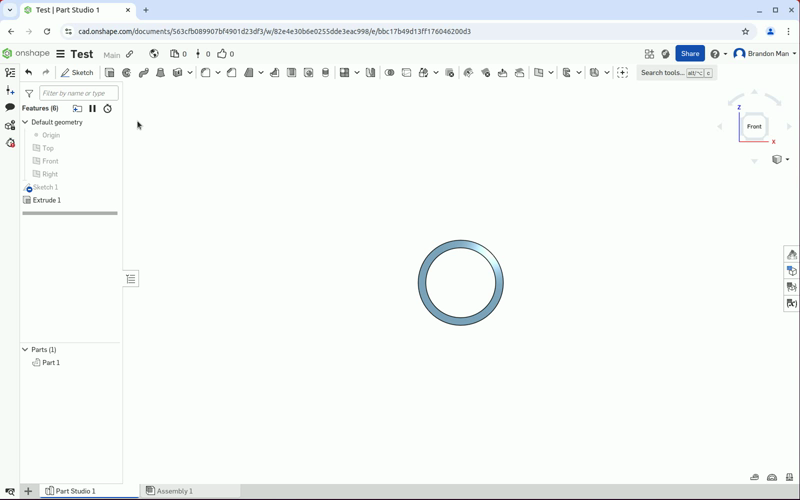
key(shift+h)
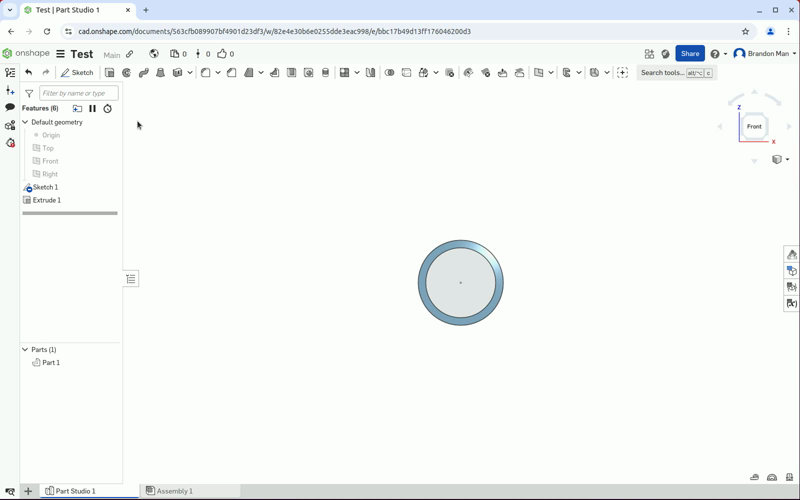
key(shift+h)
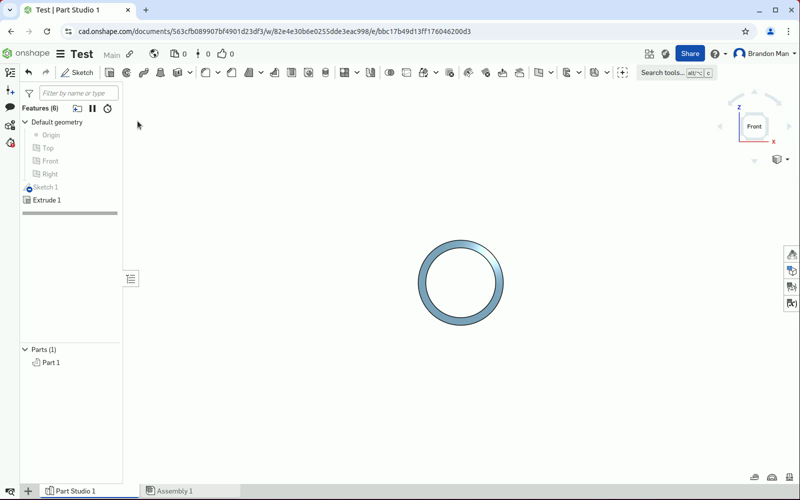
mouse_move(73, 189)
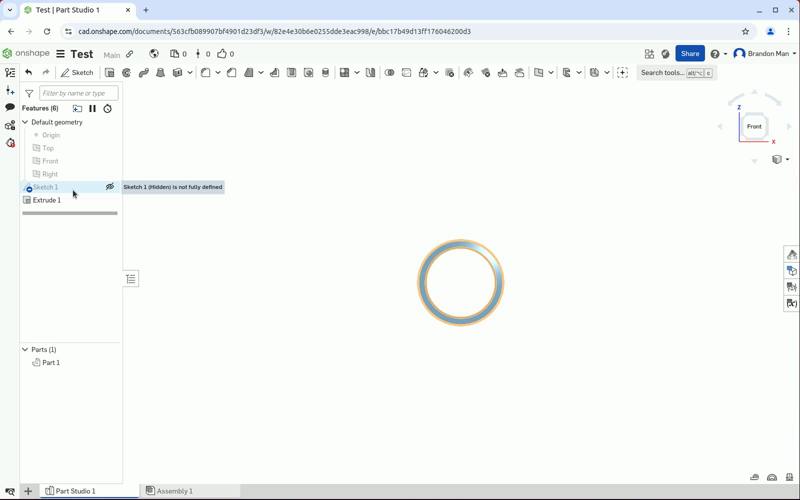
click(73, 189)
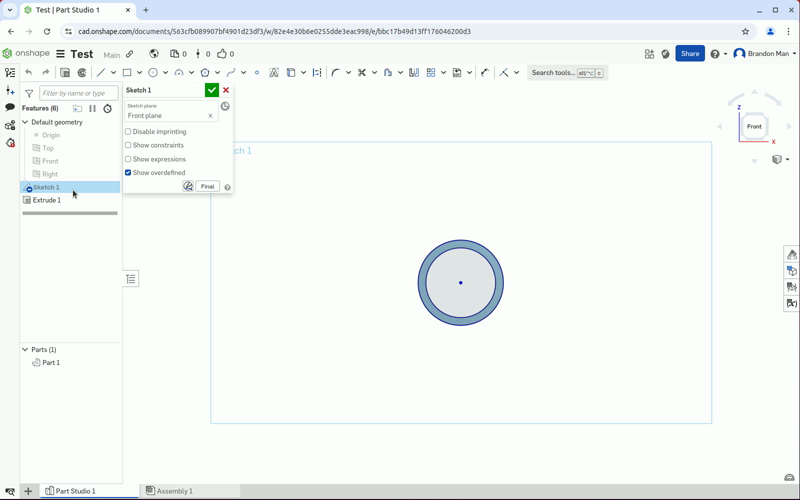
mouse_move(229, 92)
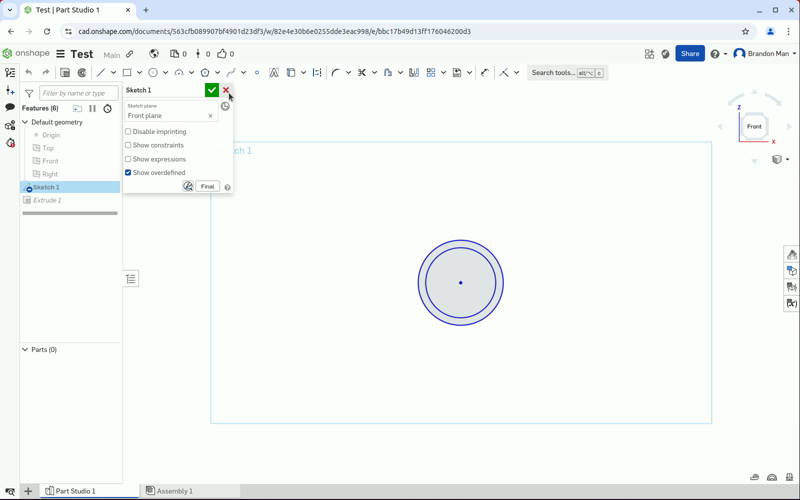
click(229, 92)
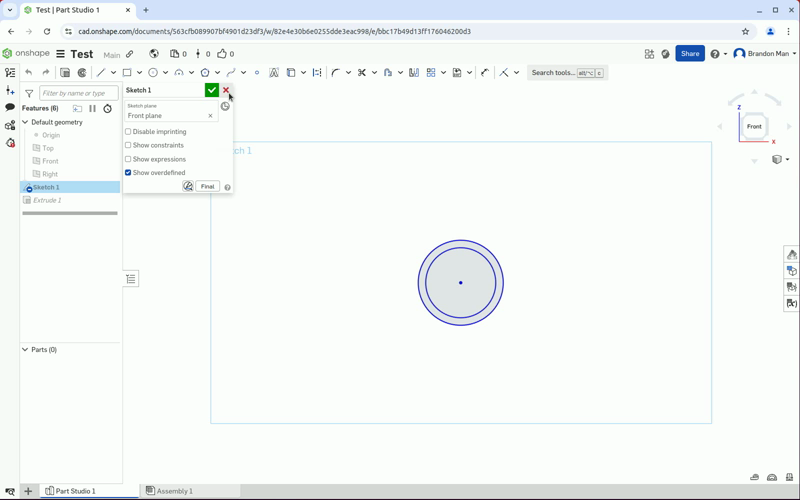
key(shift+s)
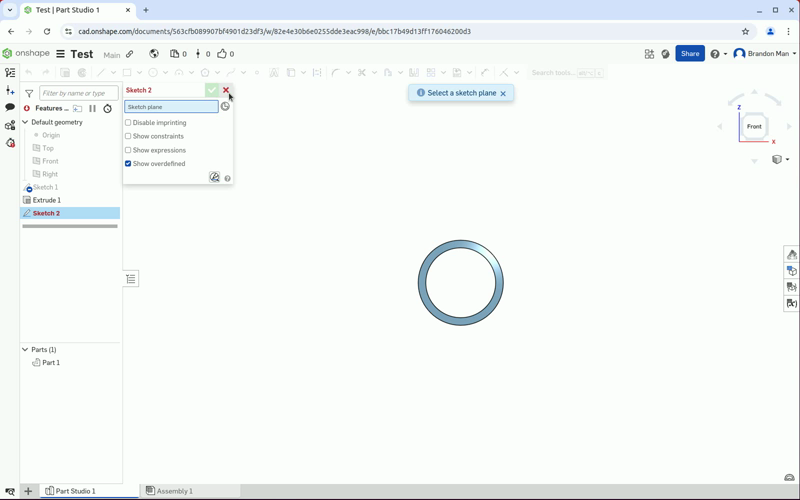
mouse_move(73, 163)
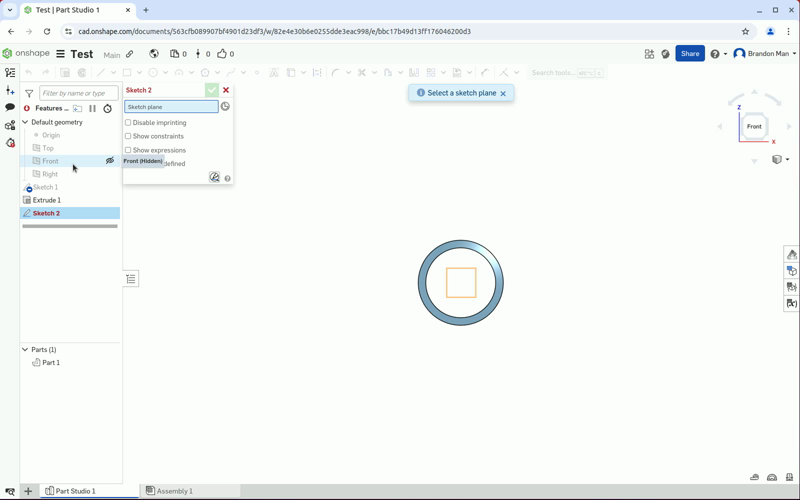
click(73, 163)
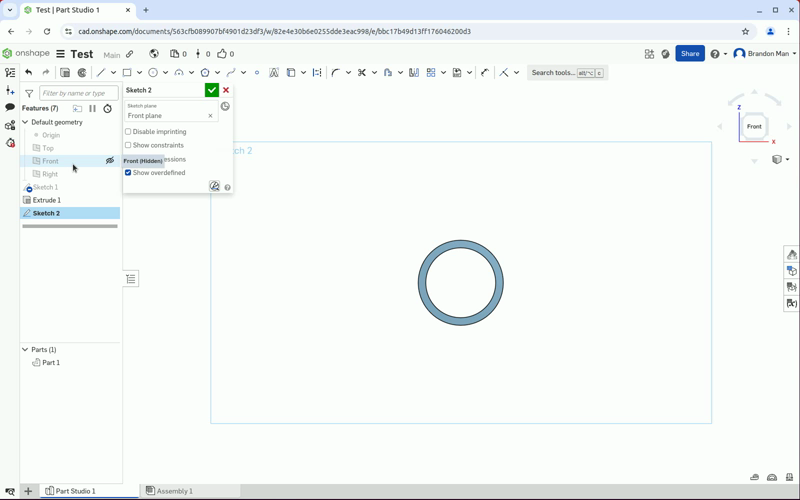
mouse_move(73, 352)
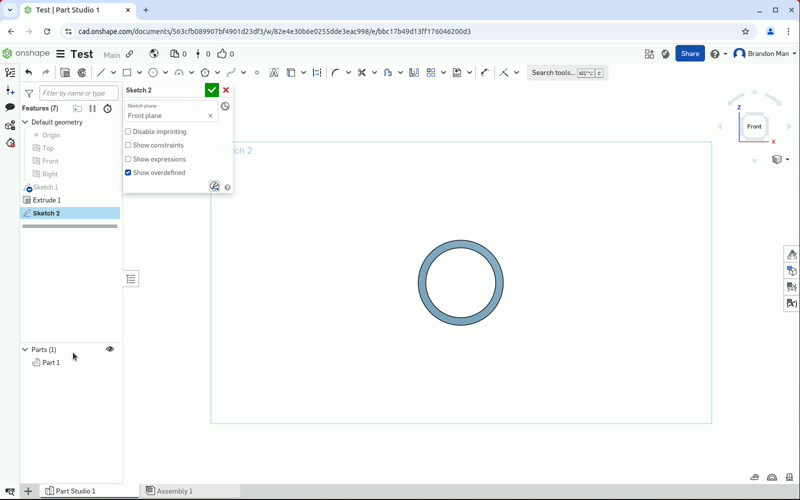
key(y)
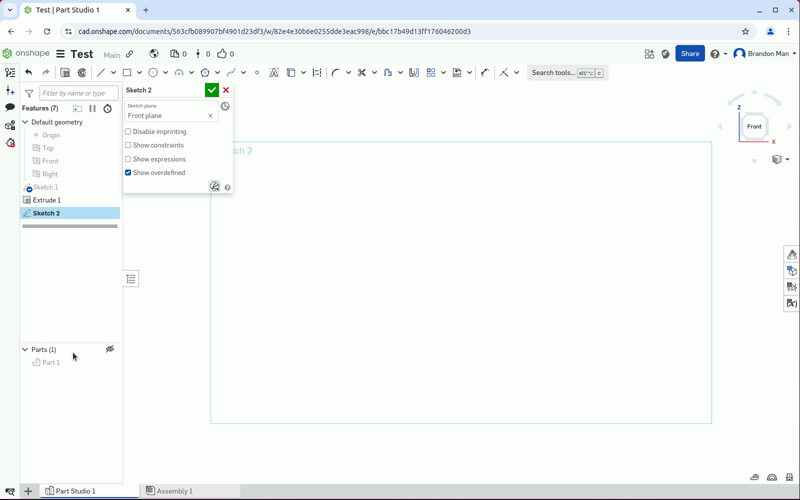
key(c)
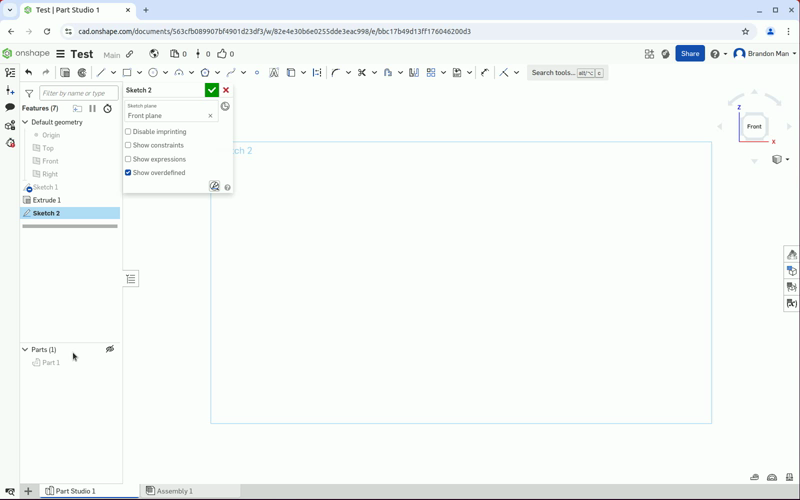
key_down(shift)
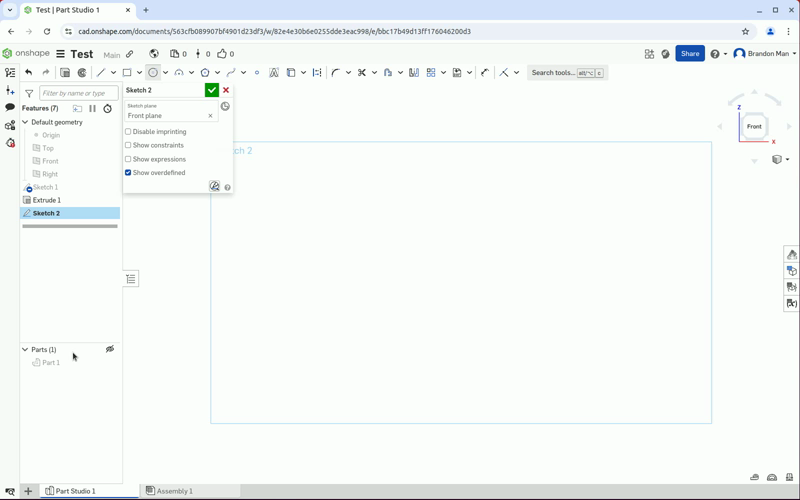
mouse_move(461, 282)
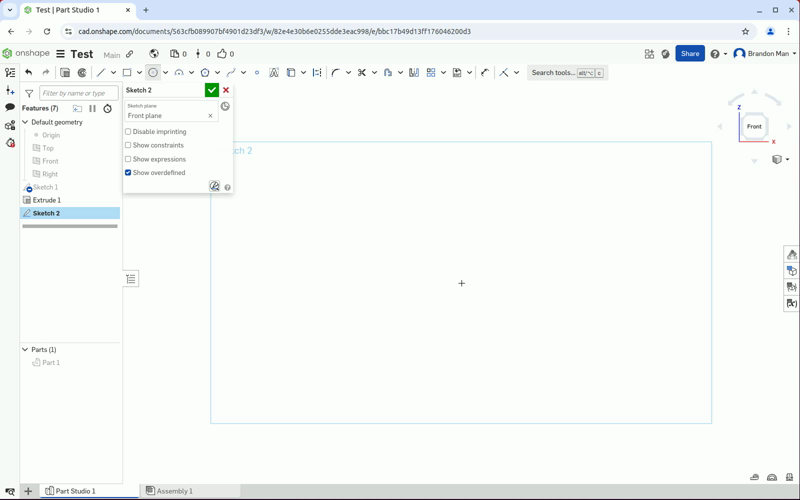
click(461, 282)
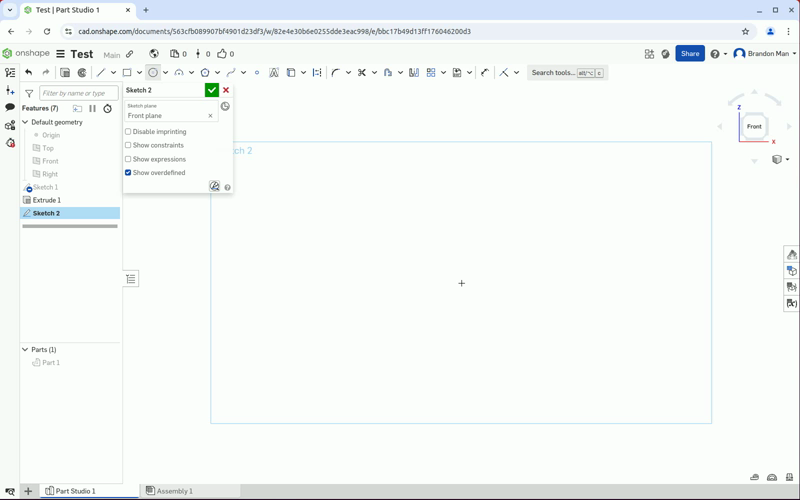
key_up(shift)
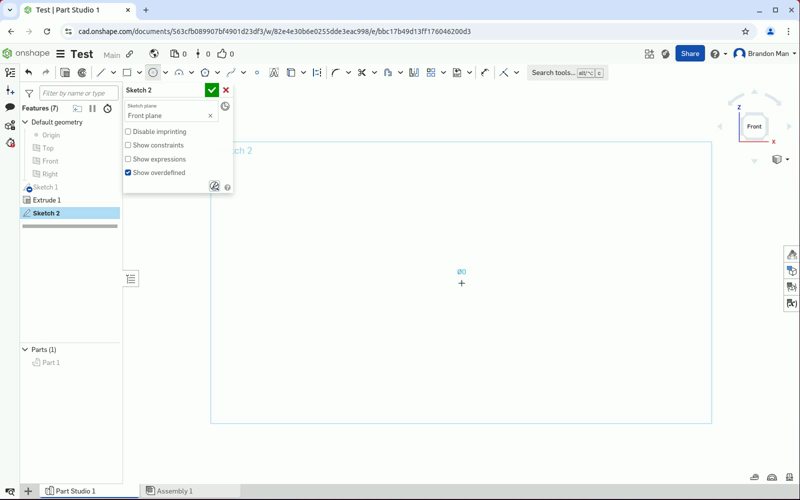
mouse_move(495, 282)
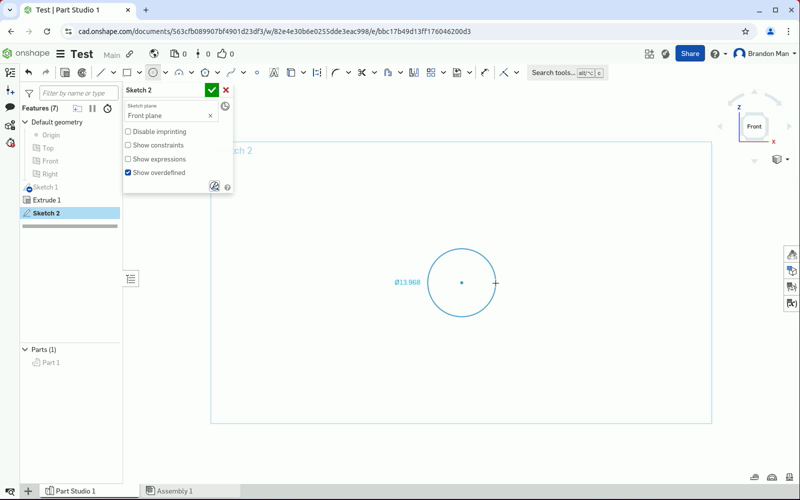
click(495, 282)
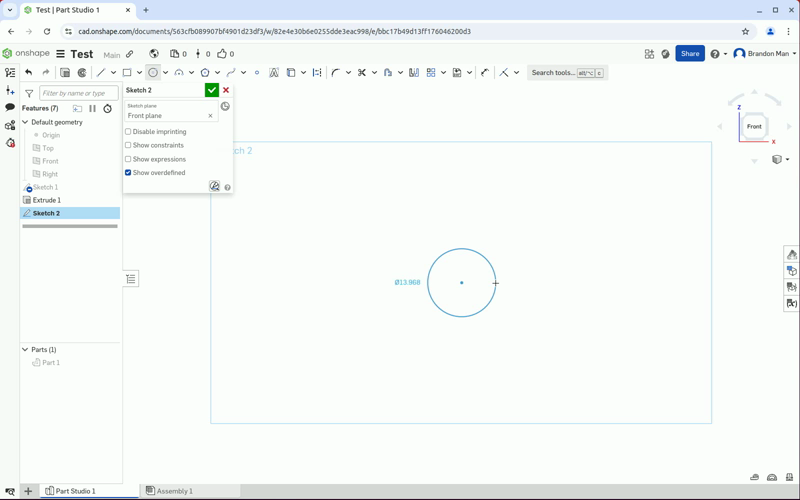
key(esc)
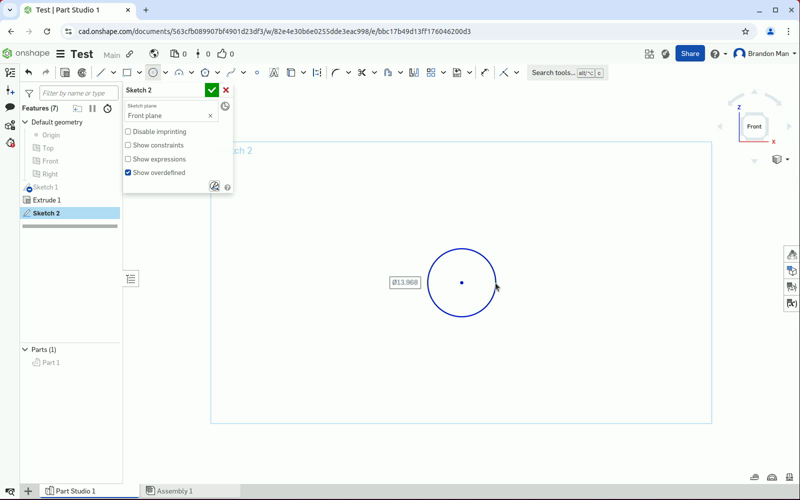
mouse_move(456, 299)
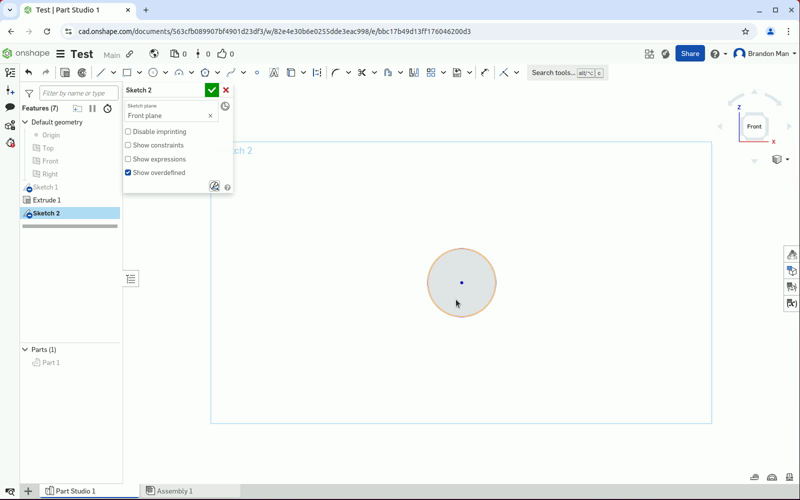
click(456, 299)
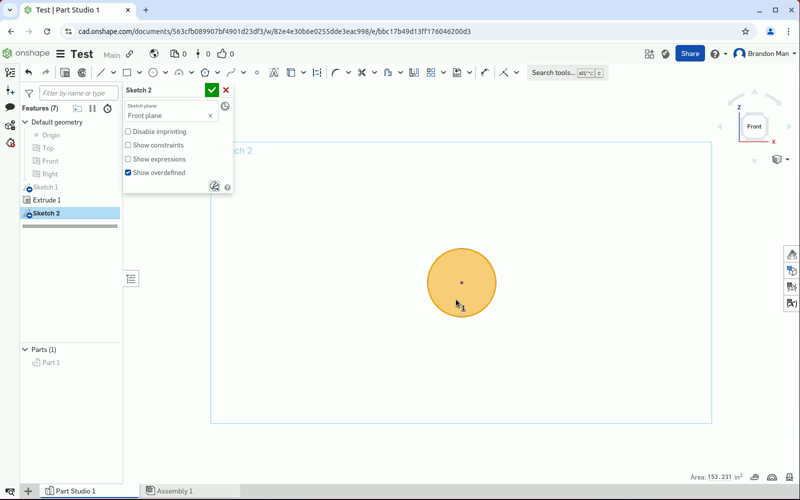
mouse_move(73, 352)
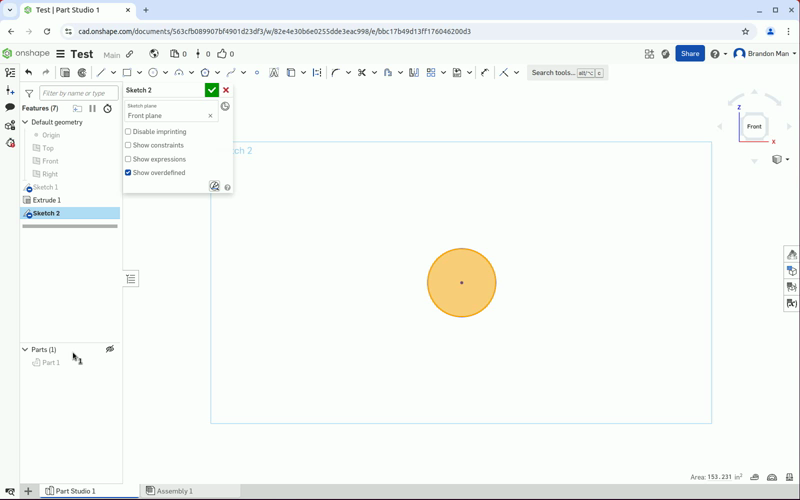
key(shift+y)
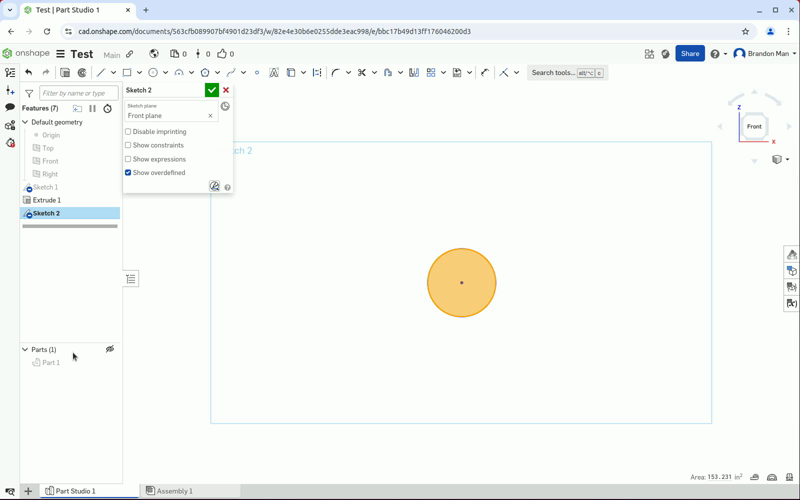
key(shift+e)
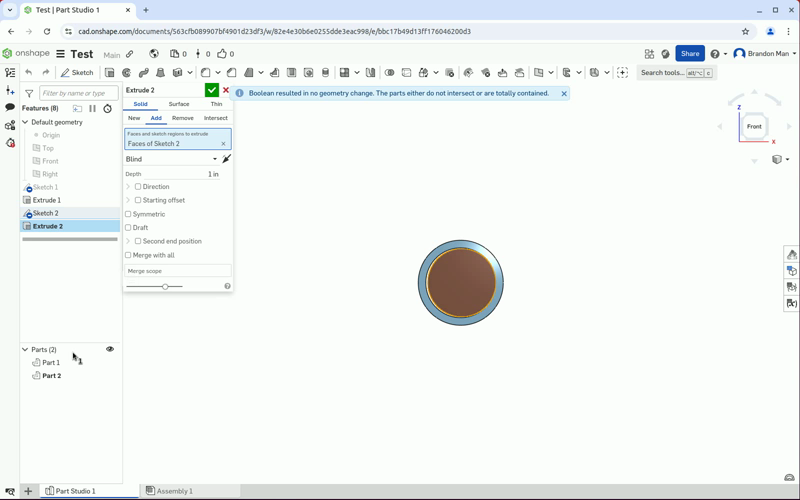
mouse_move(143, 106)
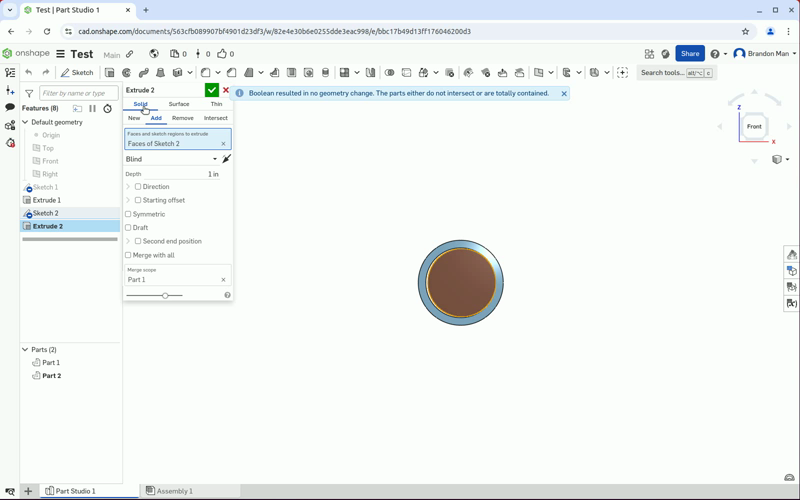
click(143, 106)
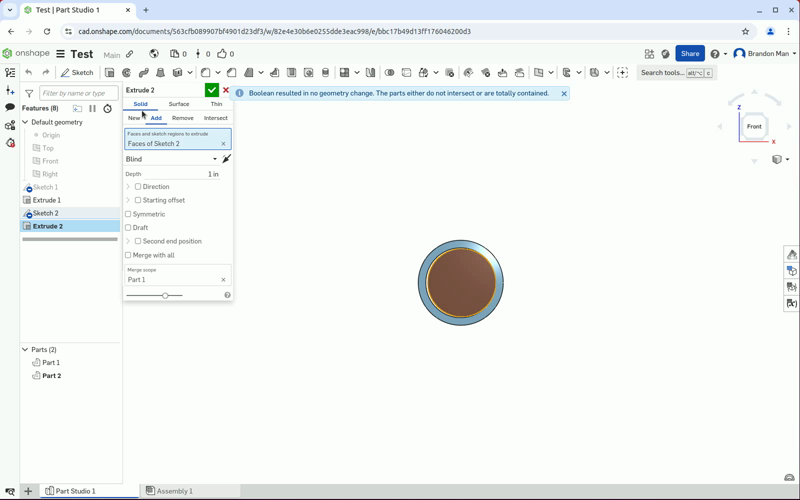
mouse_move(137, 120)
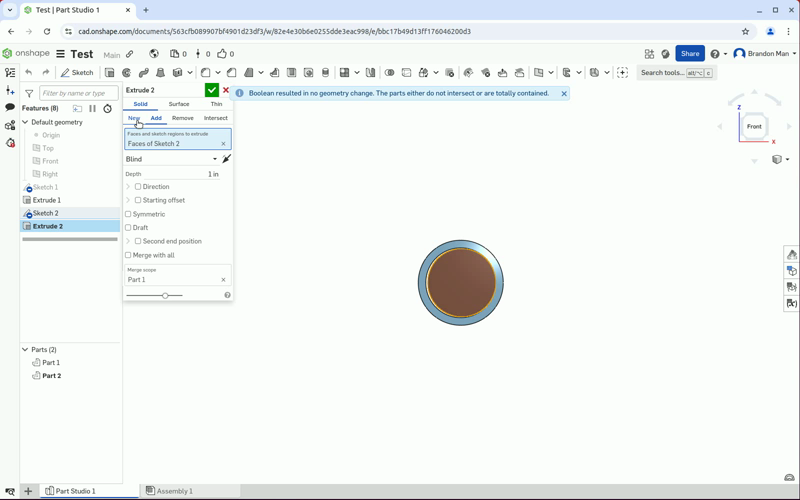
click(137, 120)
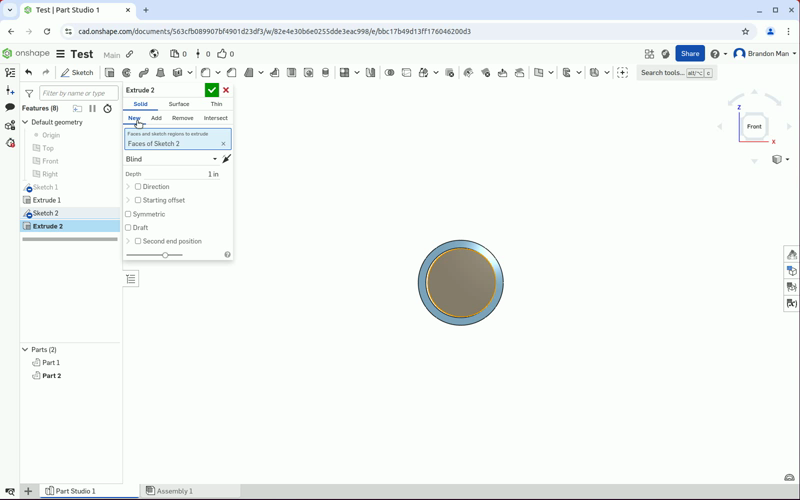
key(tab, 4)
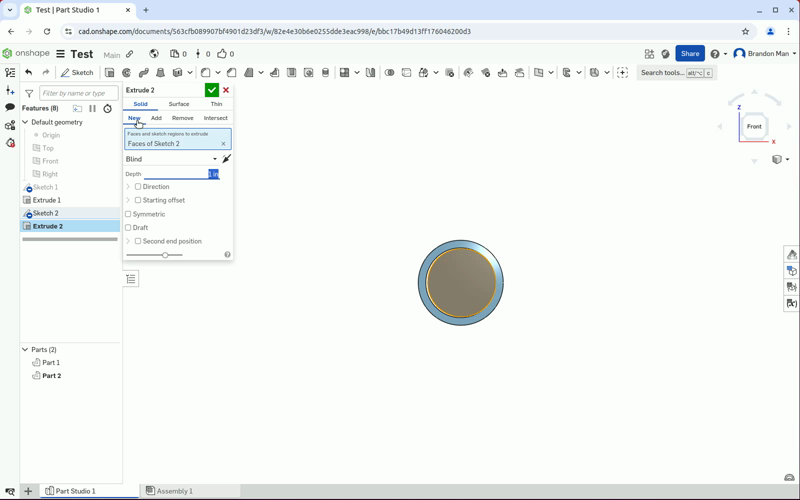
text(23.108)
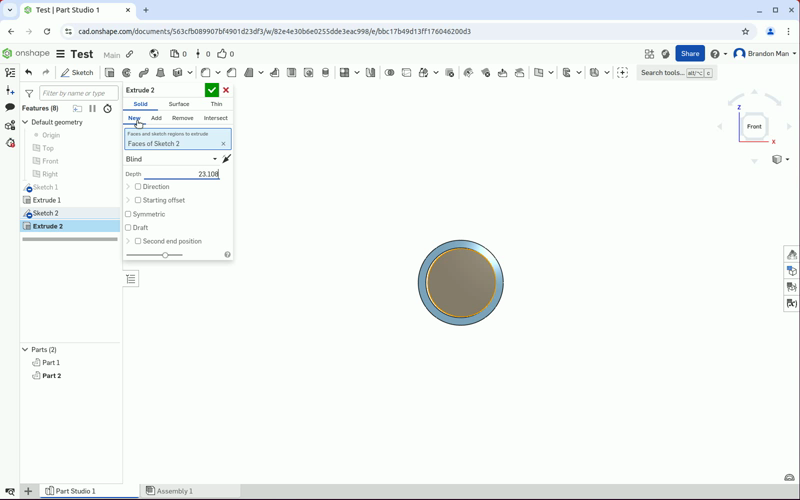
key(enter)
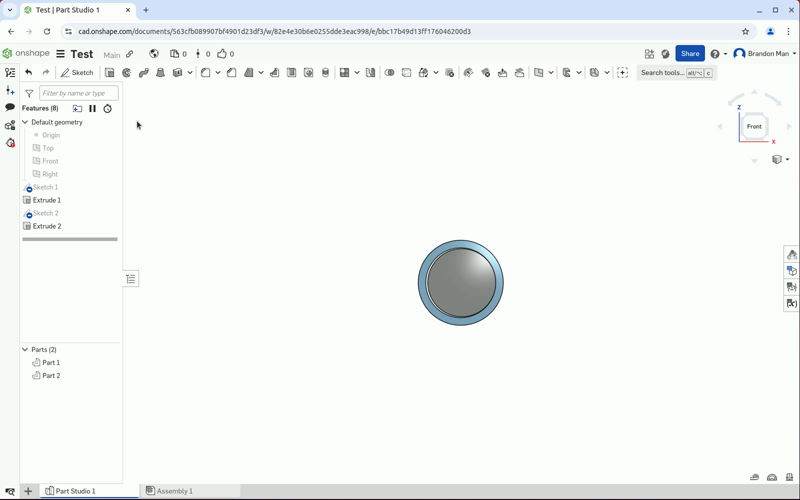
key(shift+h)
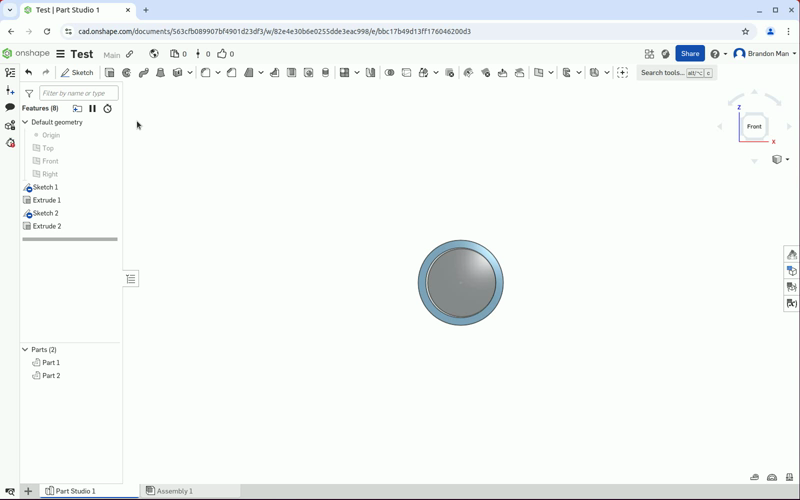
key(shift+h)
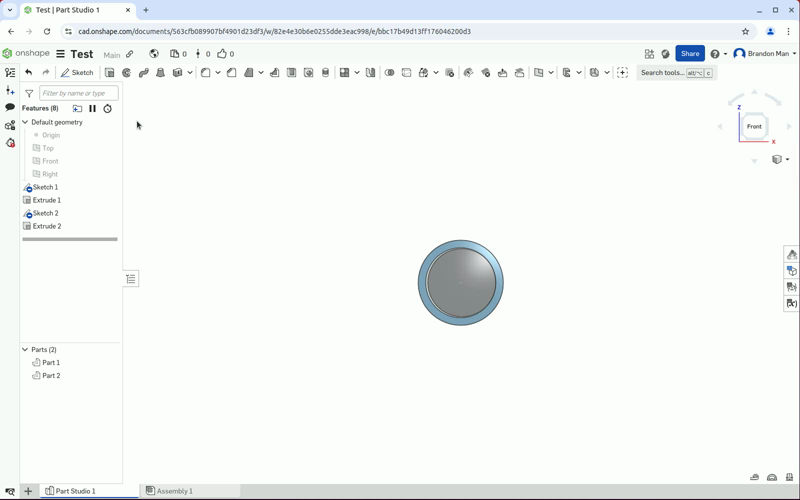
key(shift+7)
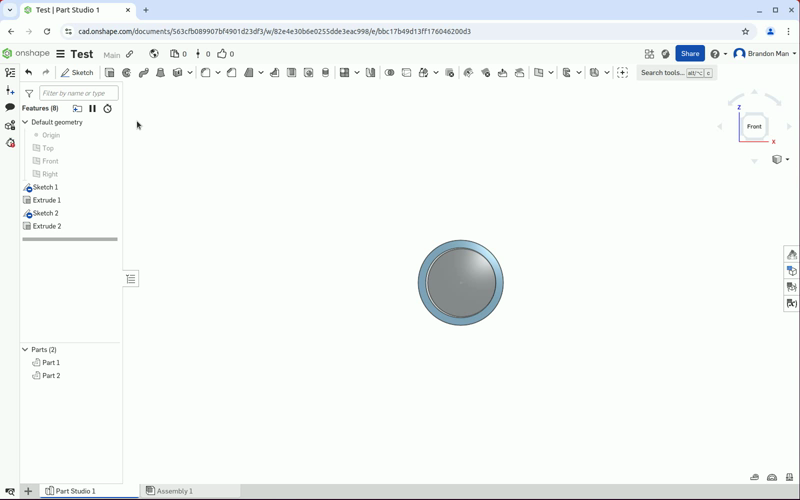
key(left, 2)
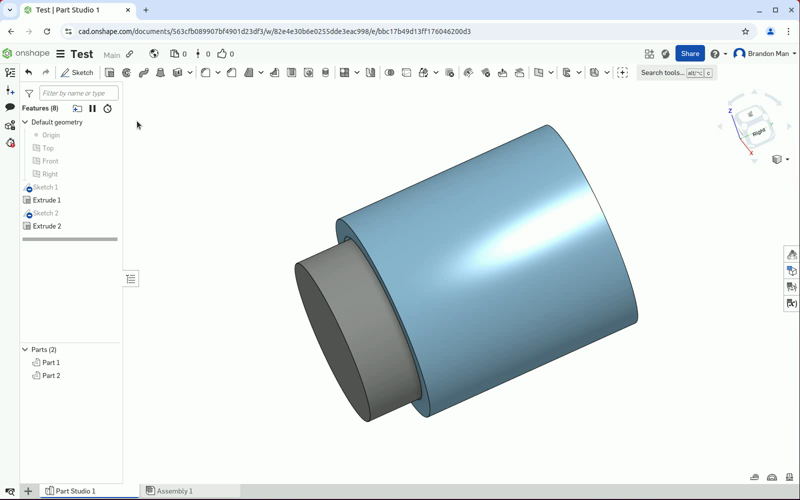
key(down, 2)
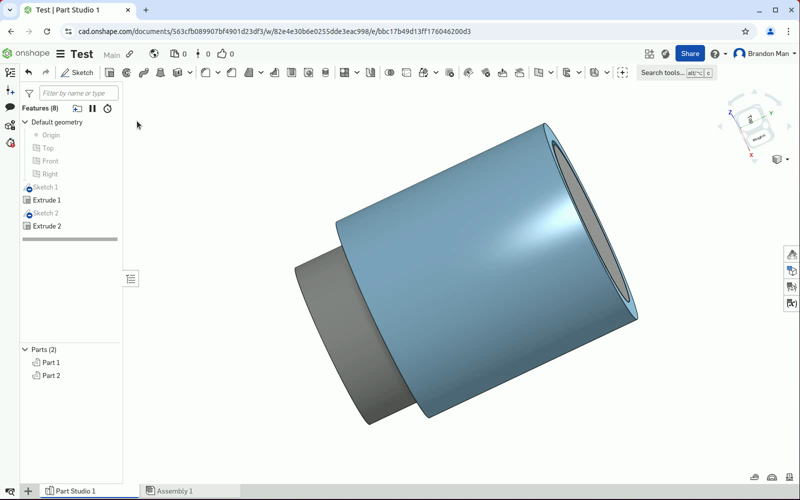
key(up, 2)
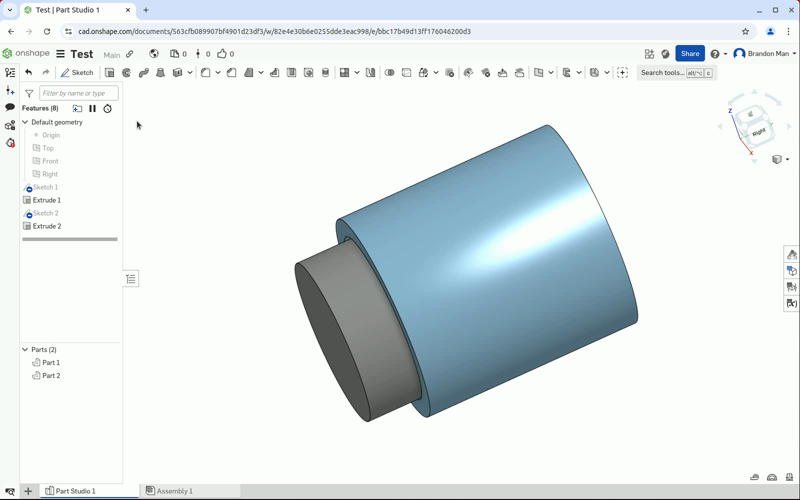
key(right, 2)
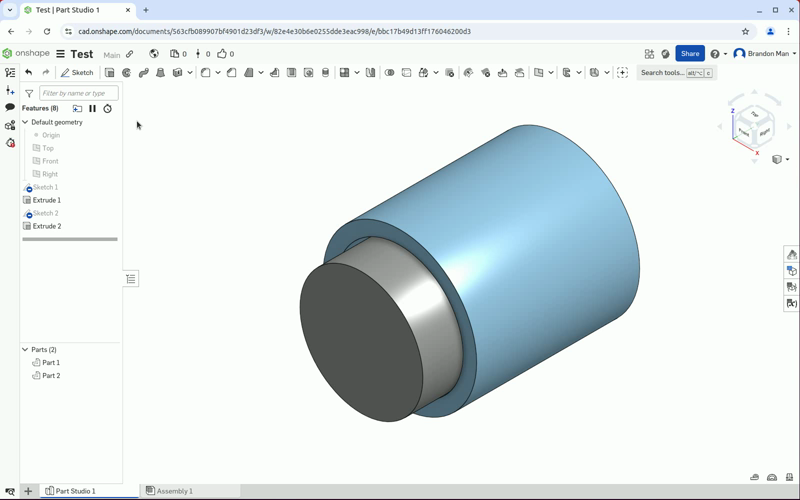
mouse_move(73, 189)
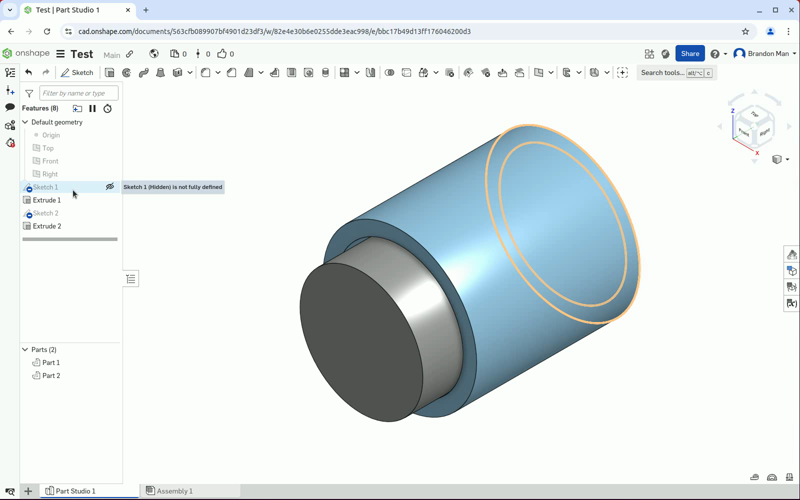
click(73, 189)